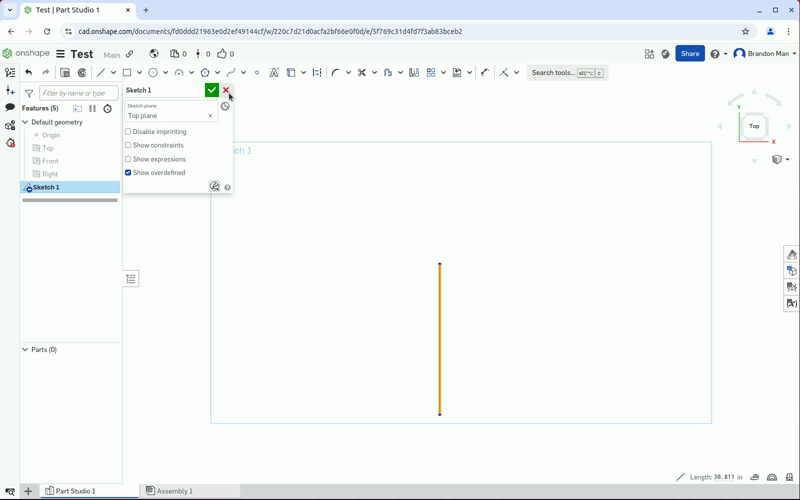
key(shift+h)
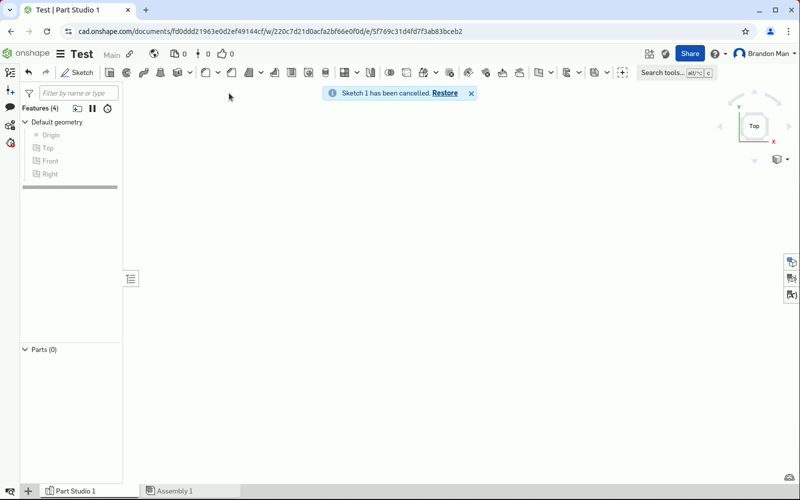
mouse_move(73, 352)
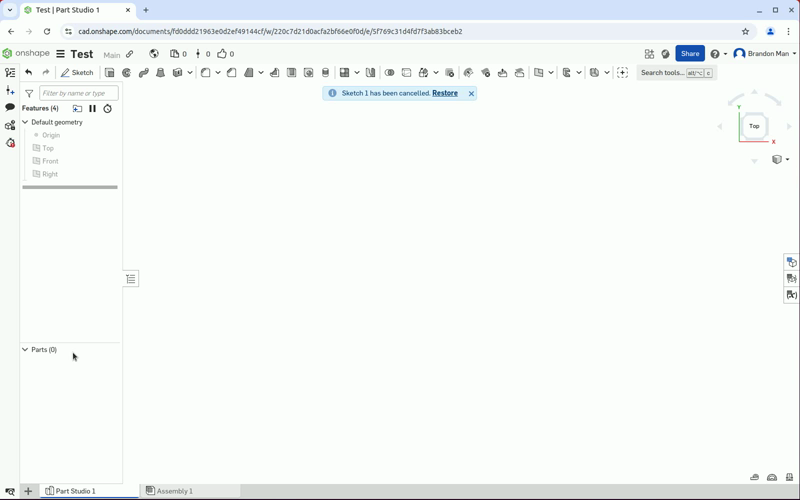
key(y)
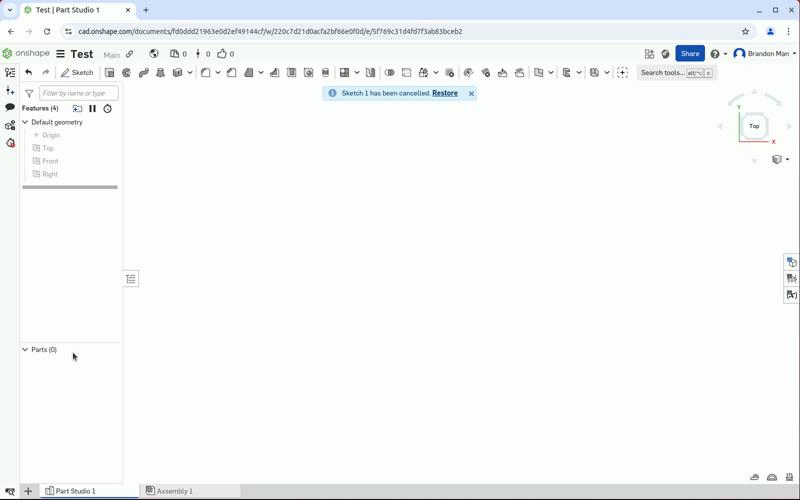
key(shift+p)
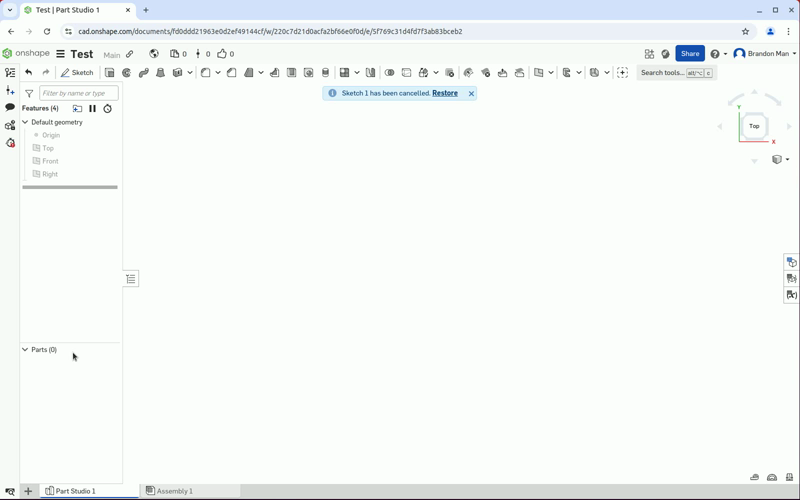
key(space)
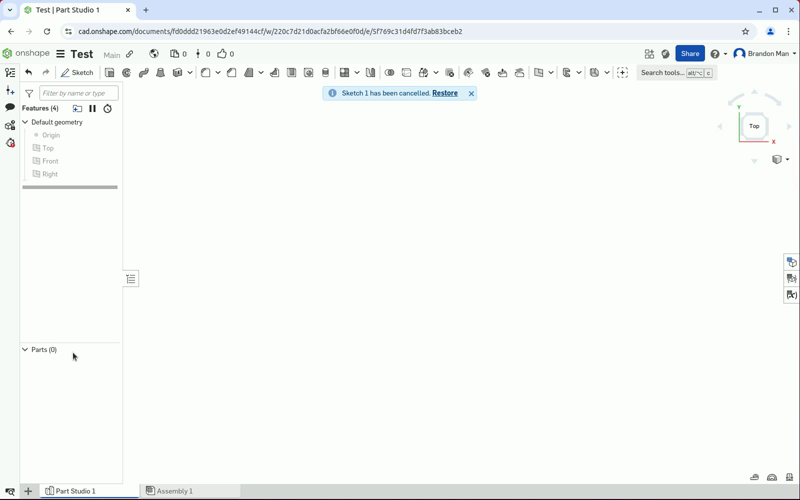
key_down(shift)
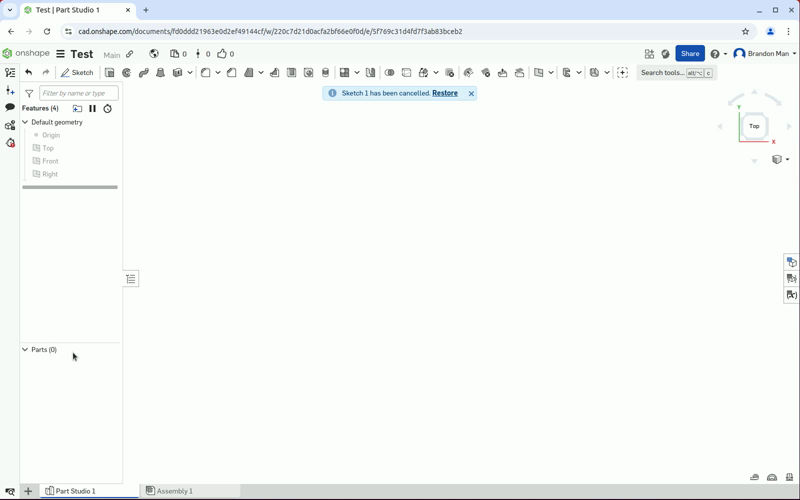
key(up)
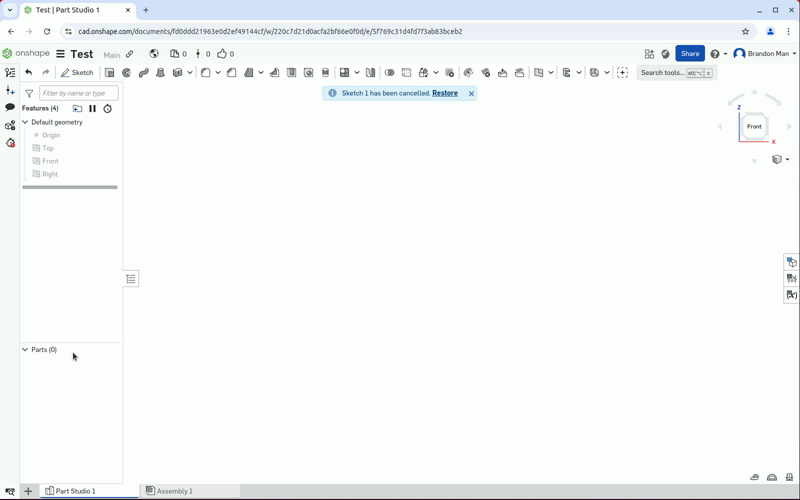
key_up(shift)
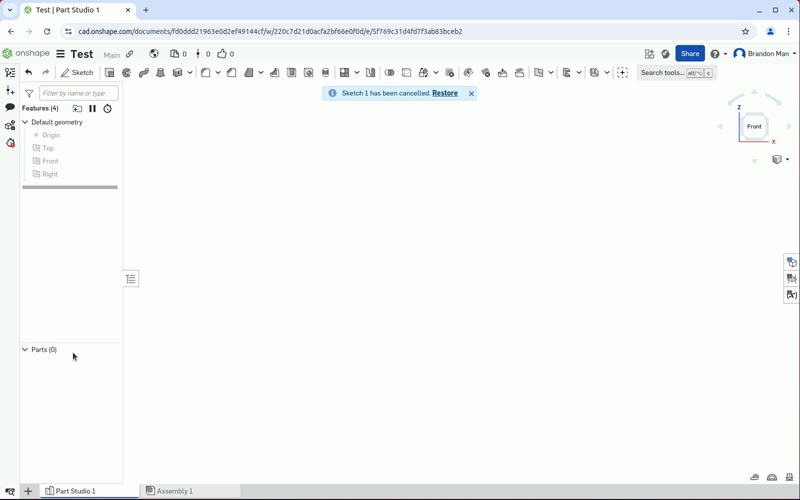
mouse_move(73, 352)
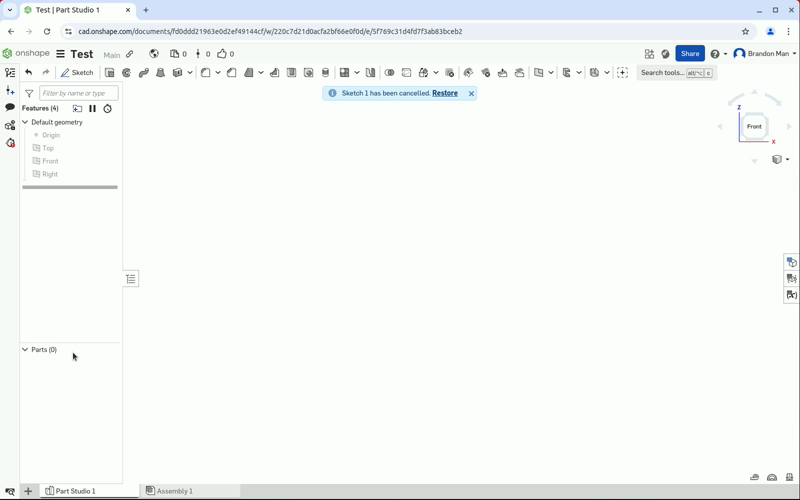
key(shift+y)
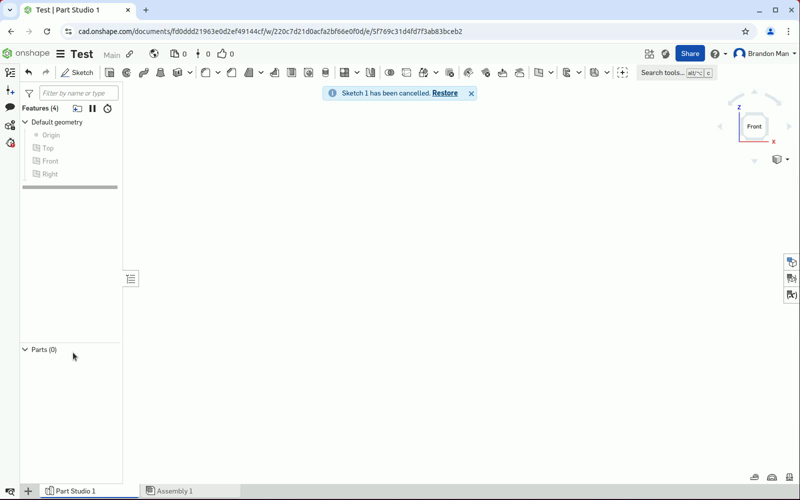
key(shift+s)
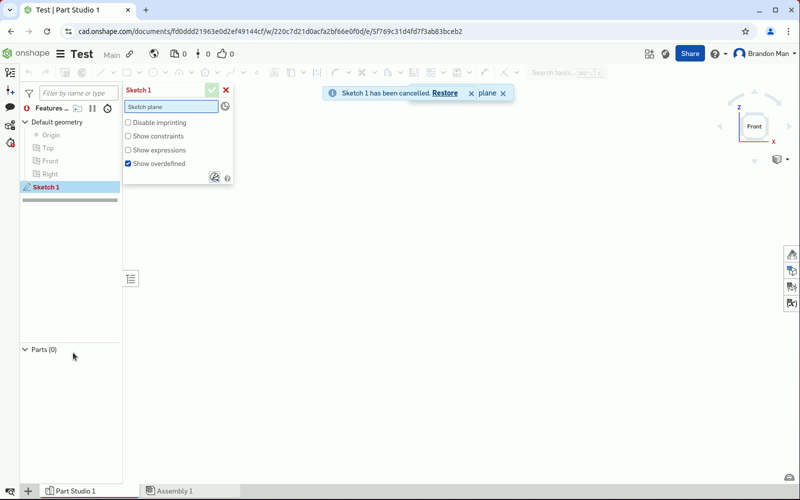
mouse_move(73, 163)
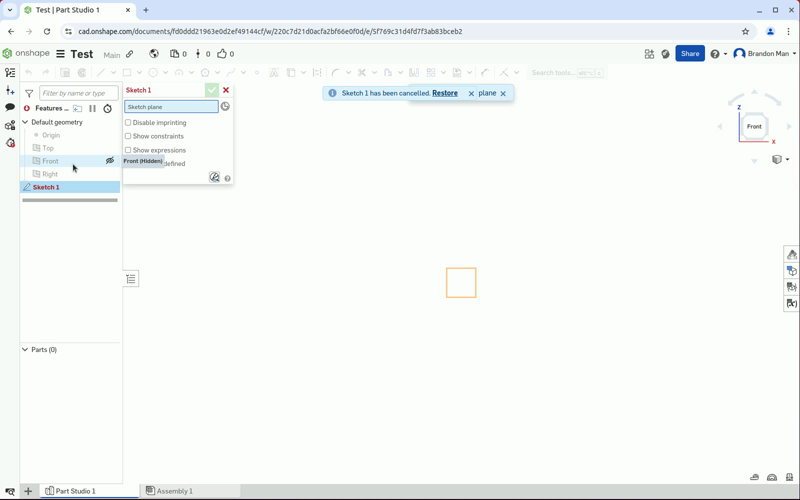
click(73, 163)
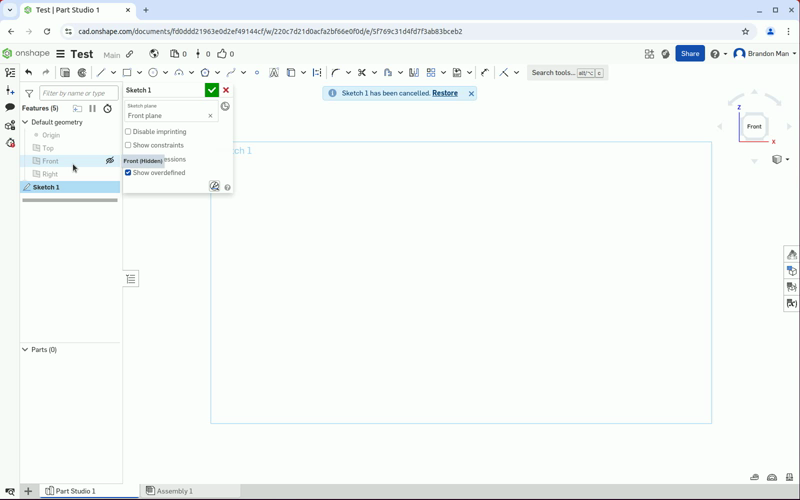
mouse_move(73, 352)
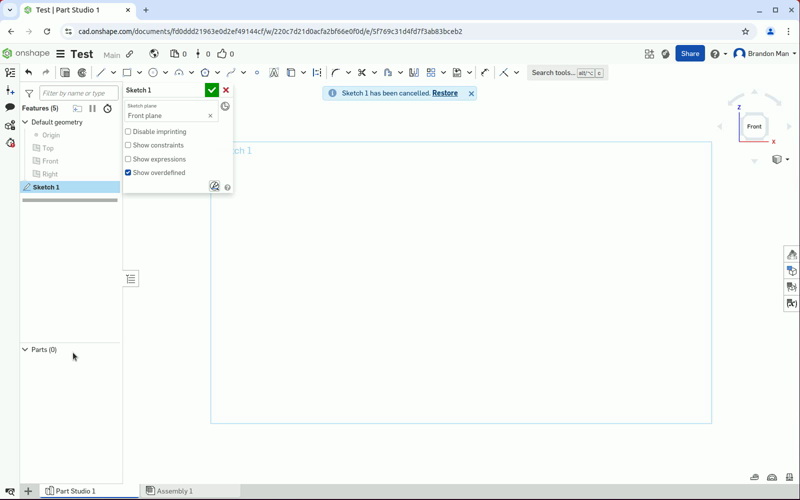
key(y)
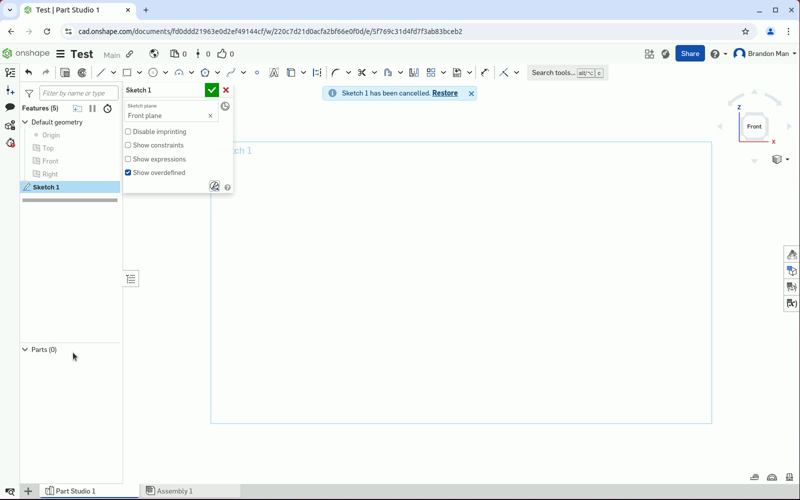
key(l)
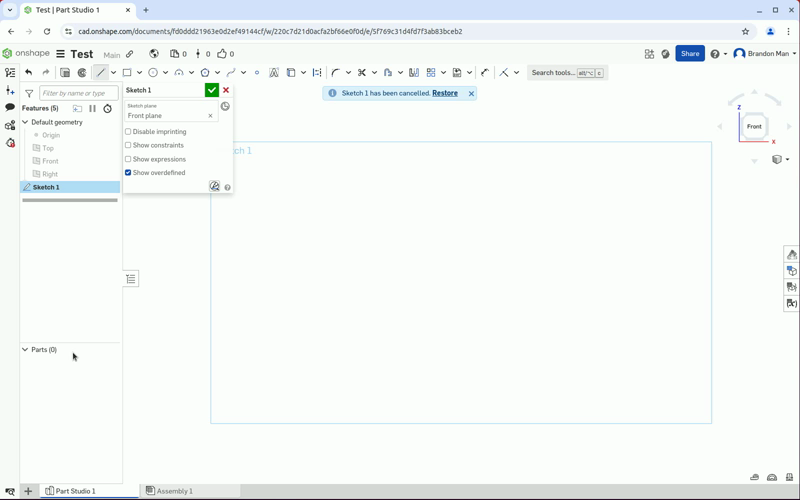
key_down(shift)
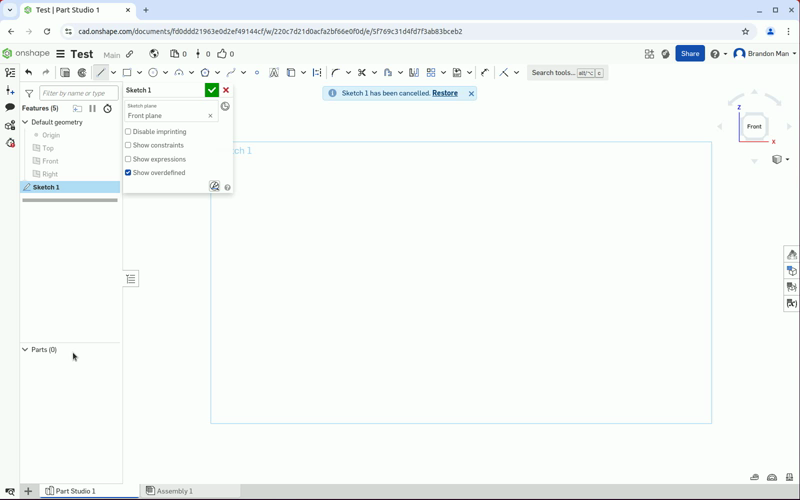
mouse_move(379, 334)
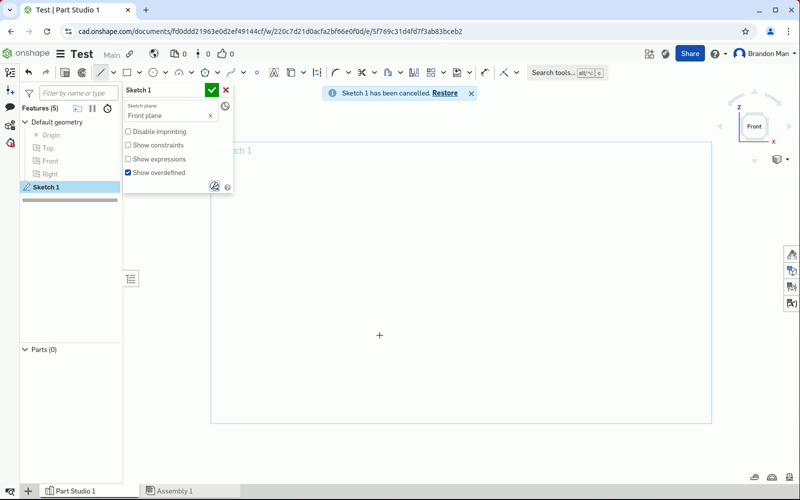
click(379, 334)
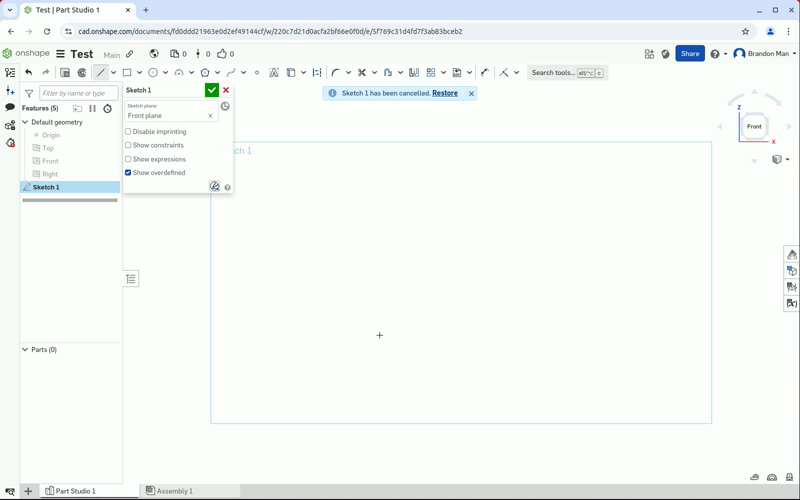
key_up(shift)
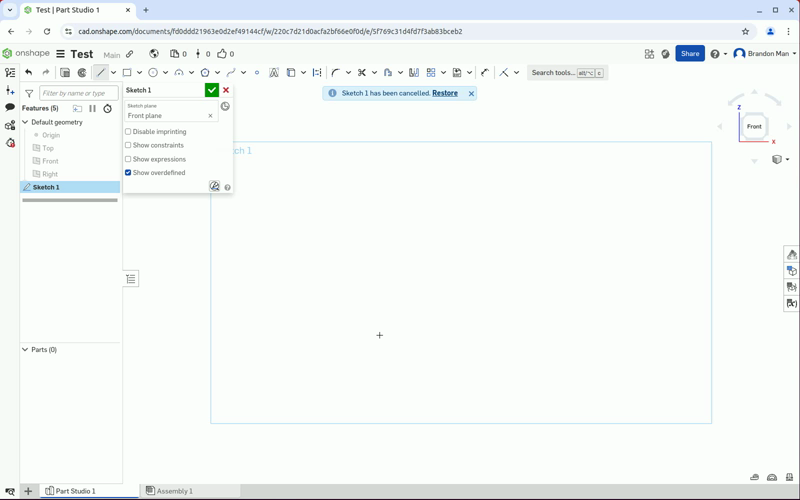
key_down(shift)
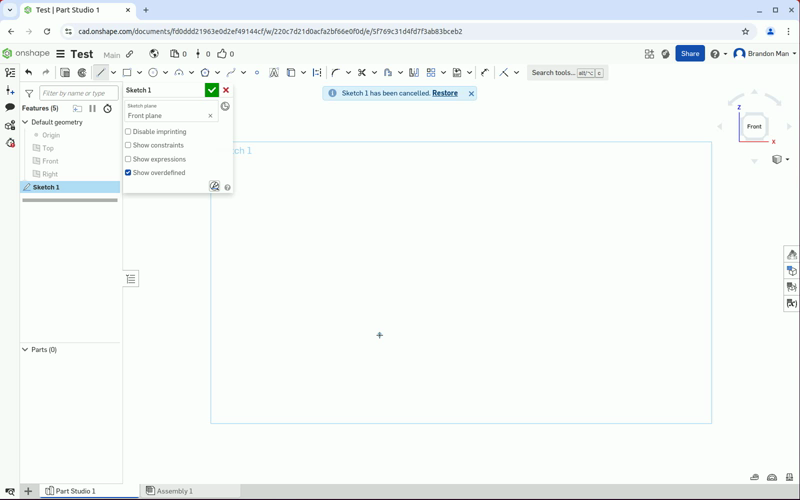
mouse_move(572, 334)
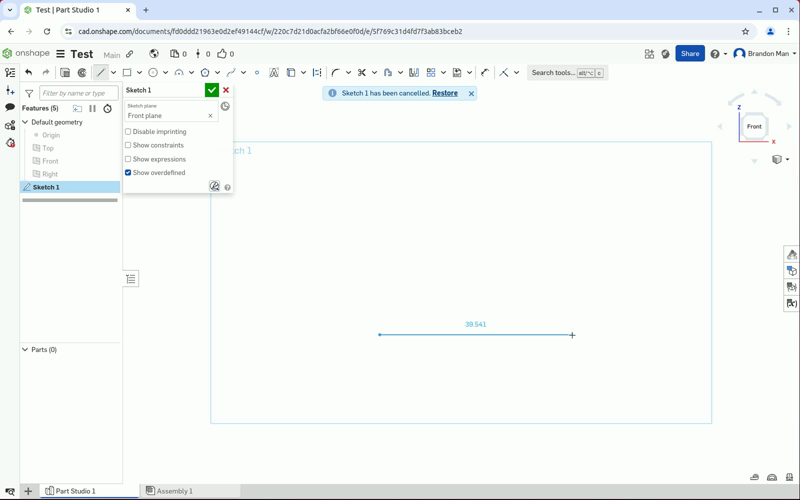
click(572, 334)
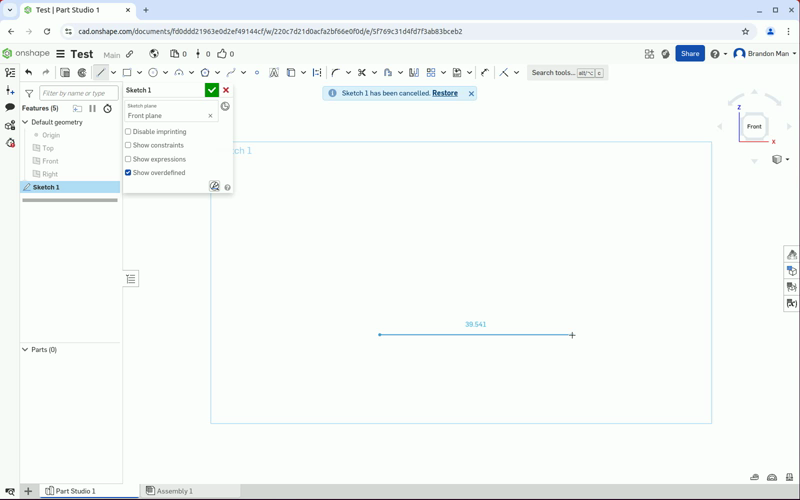
key_up(shift)
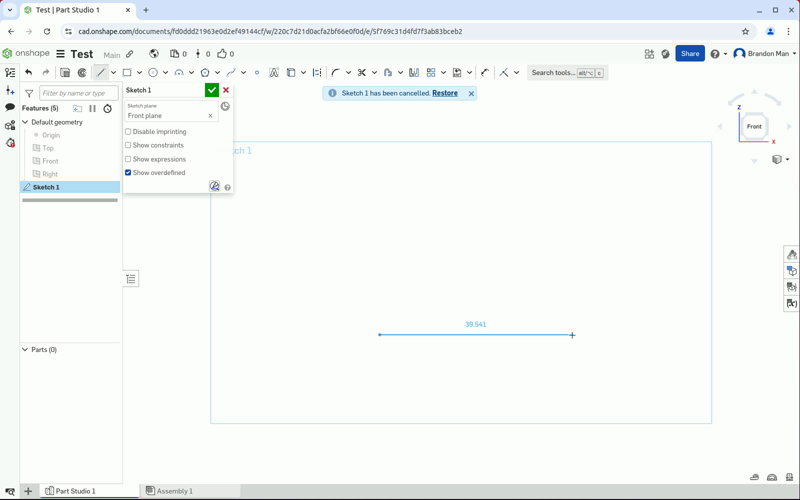
key_down(shift)
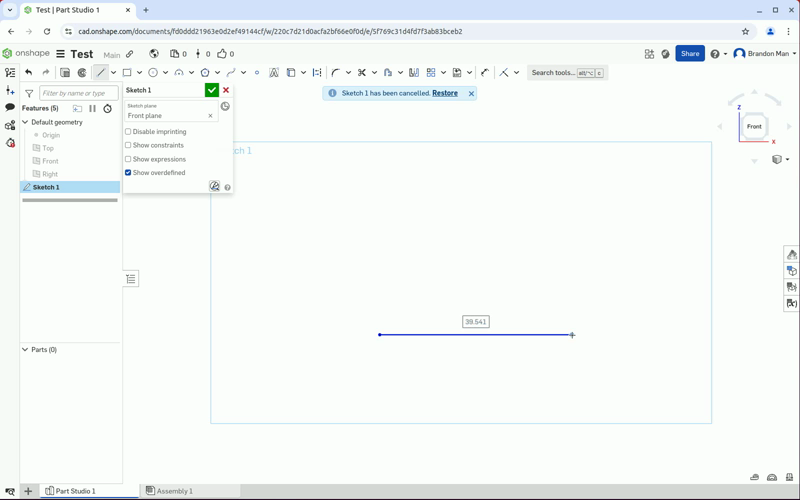
mouse_move(572, 219)
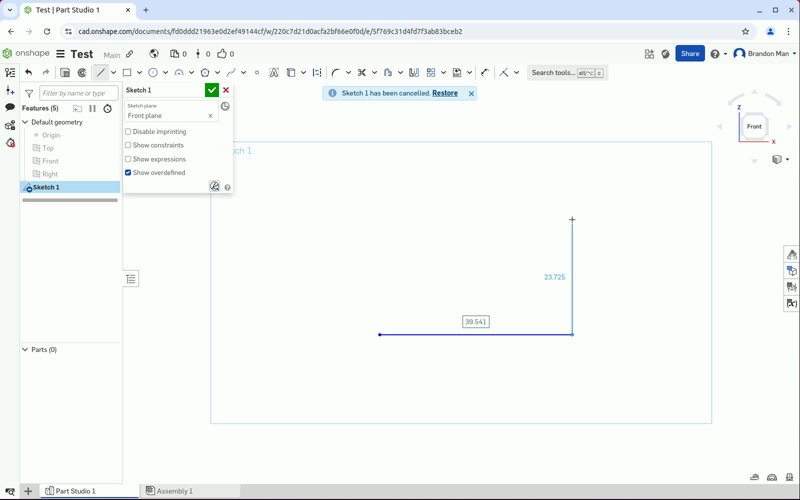
click(572, 219)
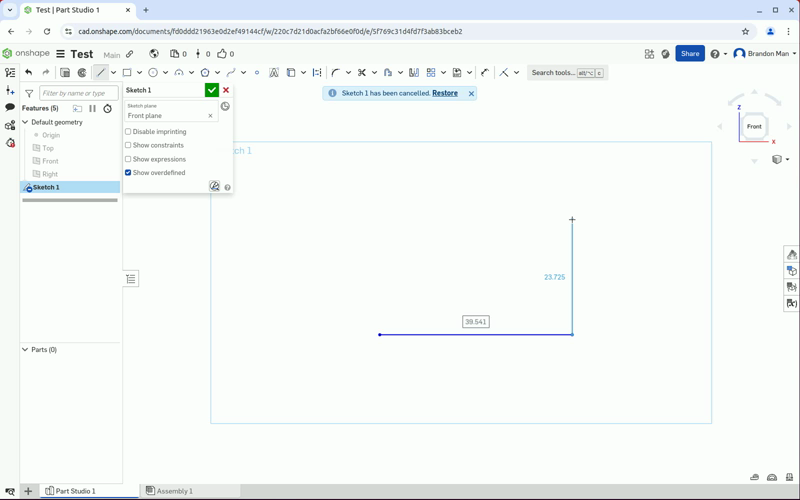
key_up(shift)
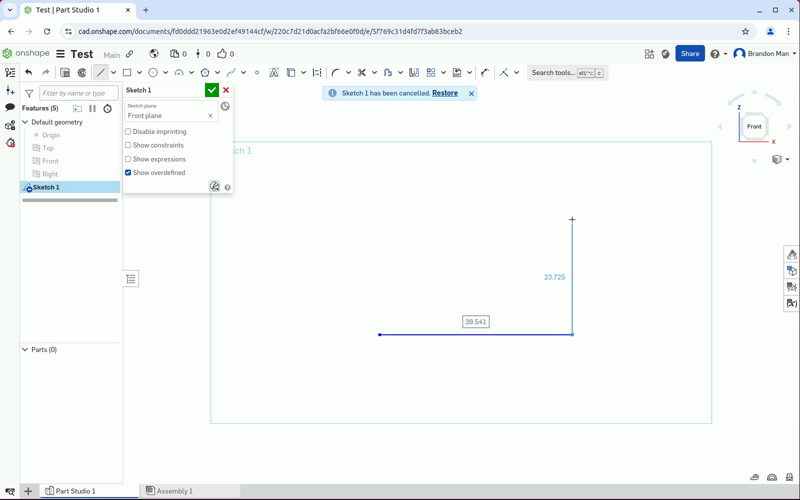
key_down(shift)
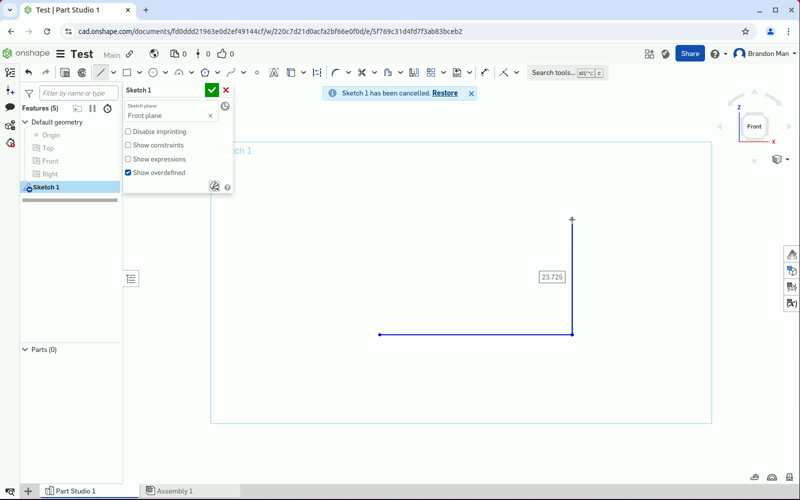
mouse_move(379, 219)
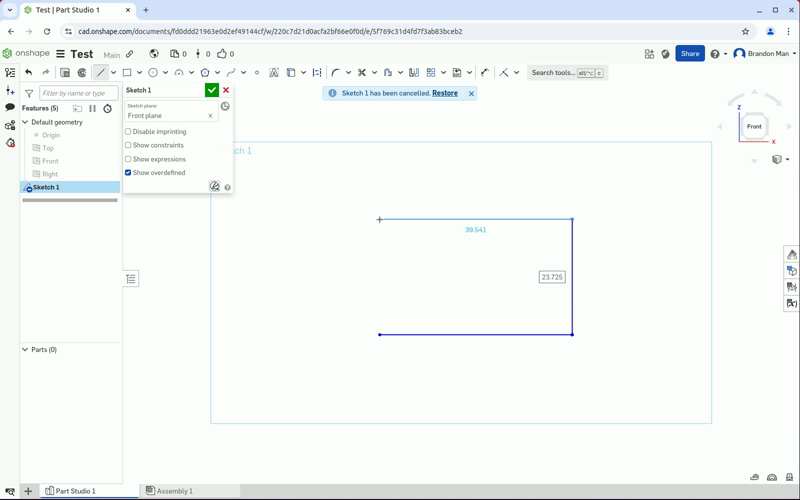
click(379, 219)
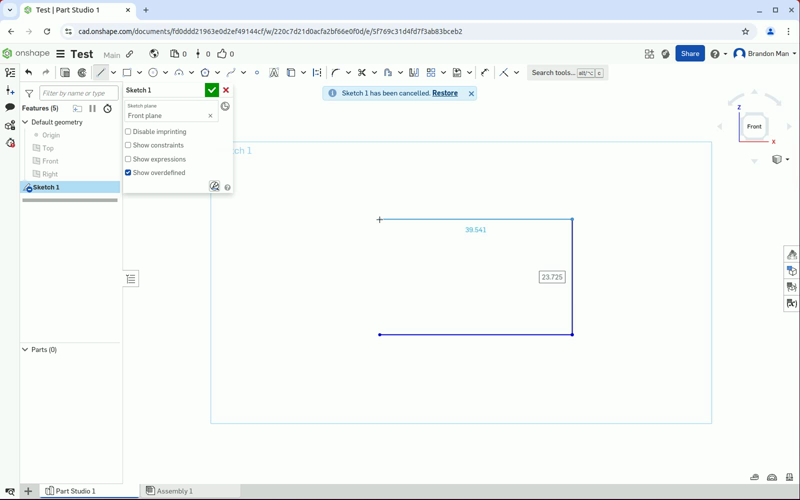
key_up(shift)
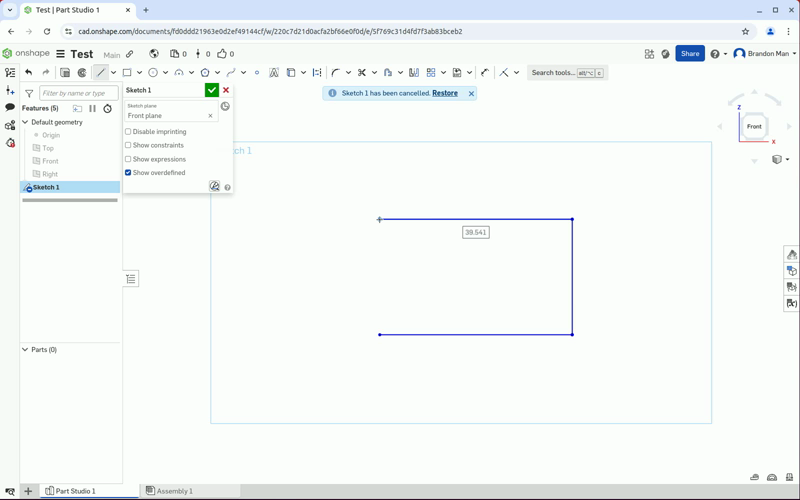
key_down(shift)
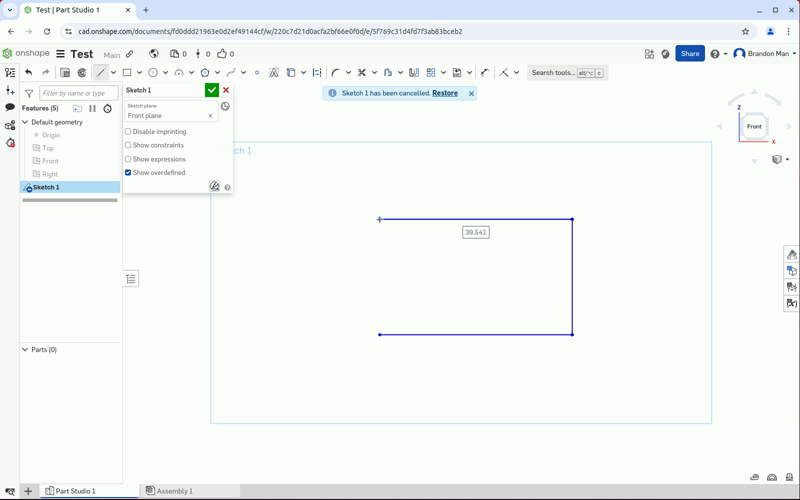
mouse_move(379, 334)
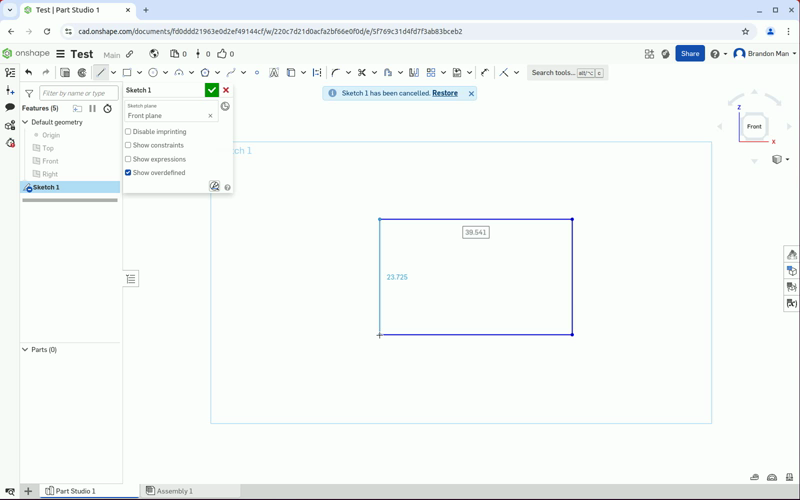
key_up(shift)
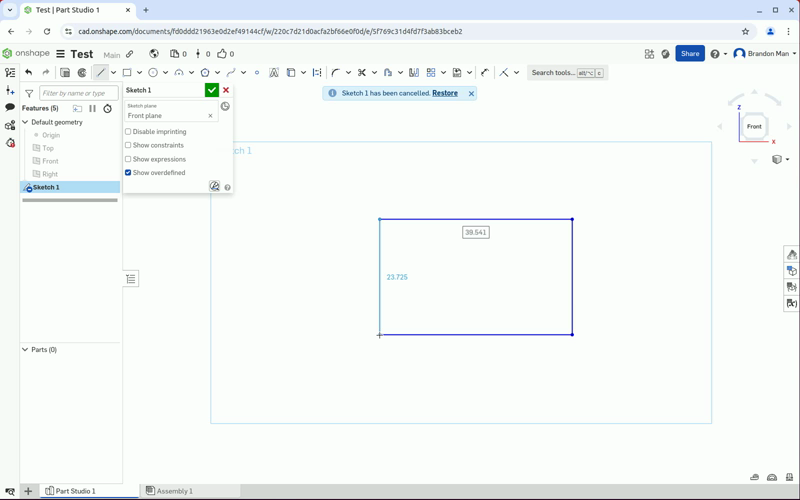
click(379, 334)
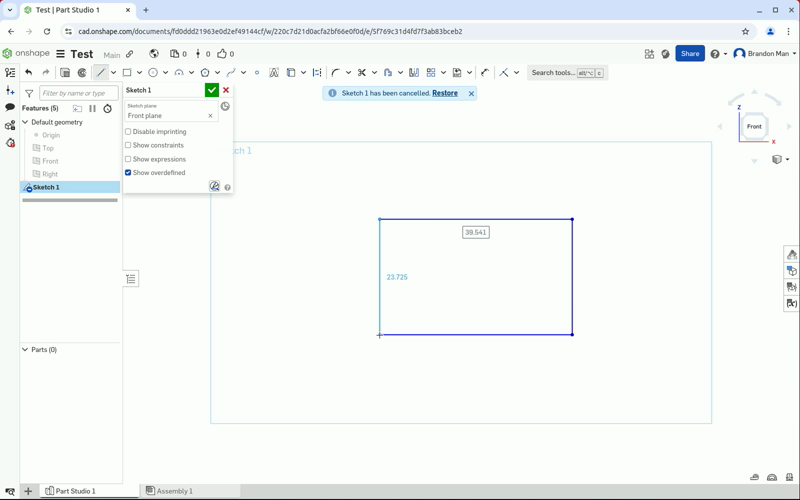
key(esc)
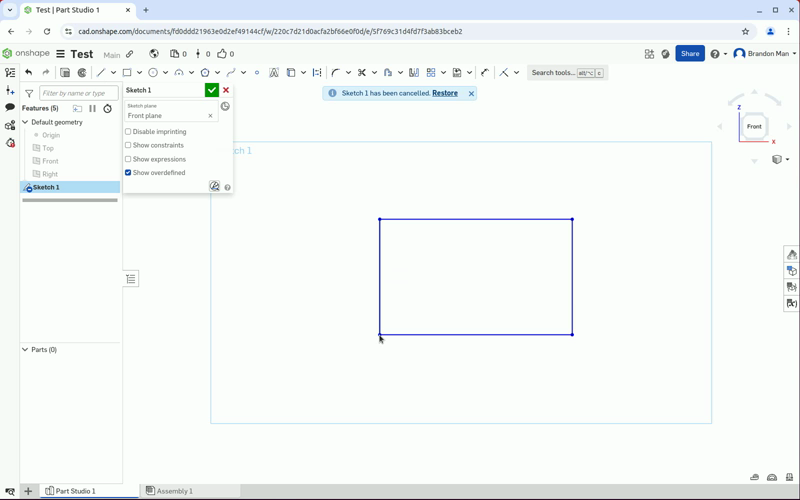
mouse_move(467, 259)
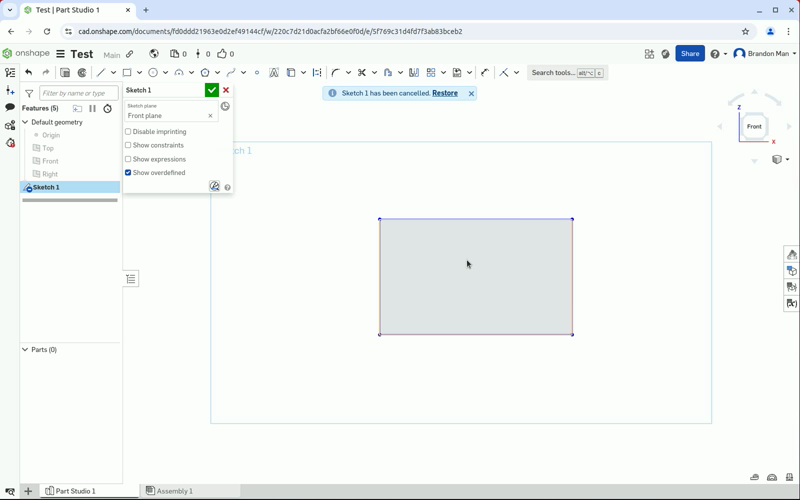
click(467, 259)
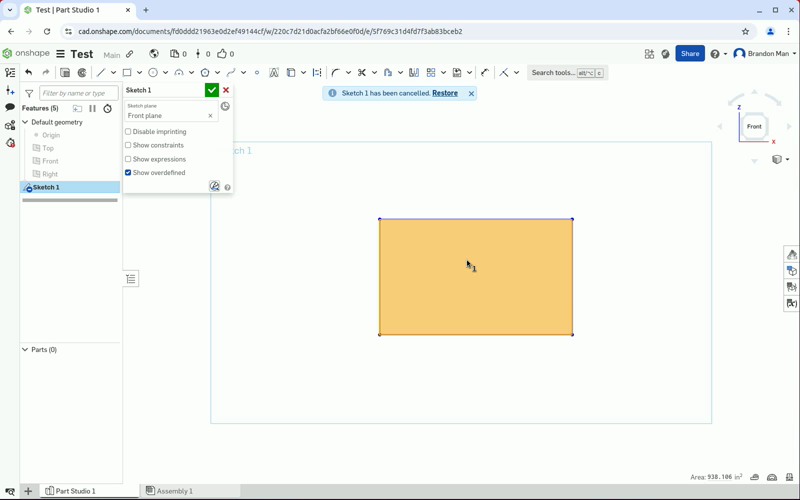
mouse_move(73, 352)
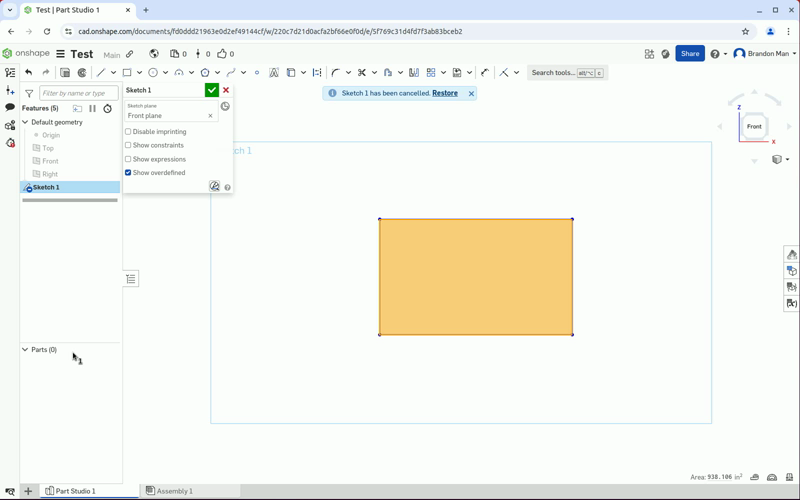
key(shift+y)
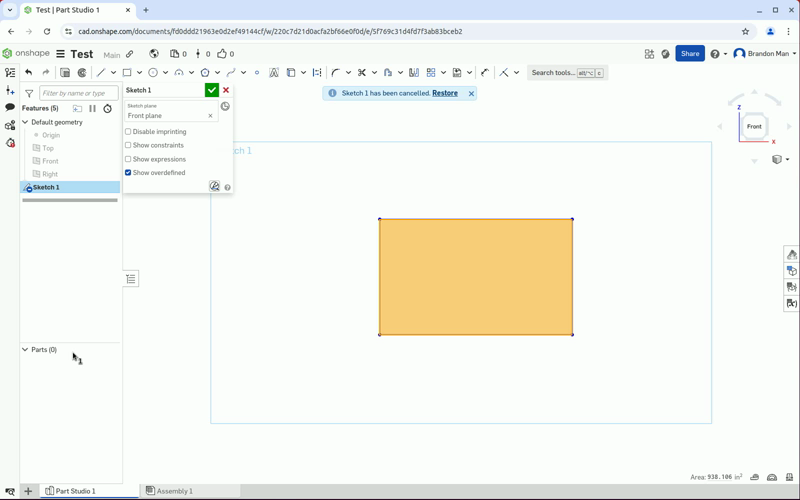
key(shift+e)
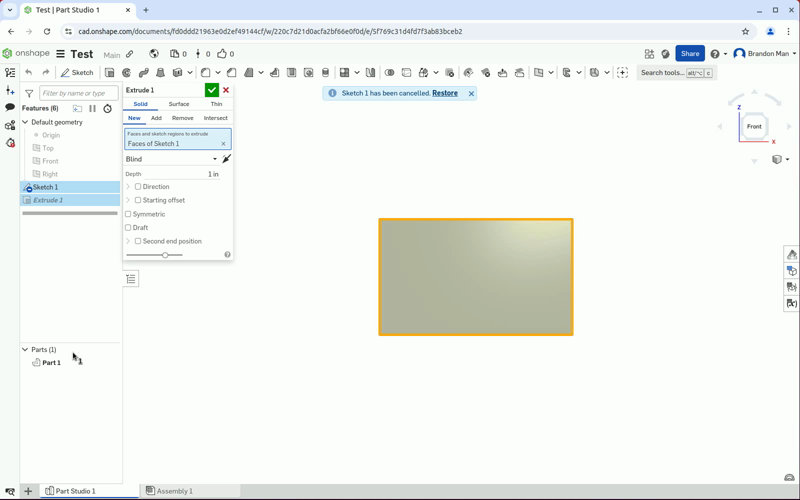
mouse_move(143, 106)
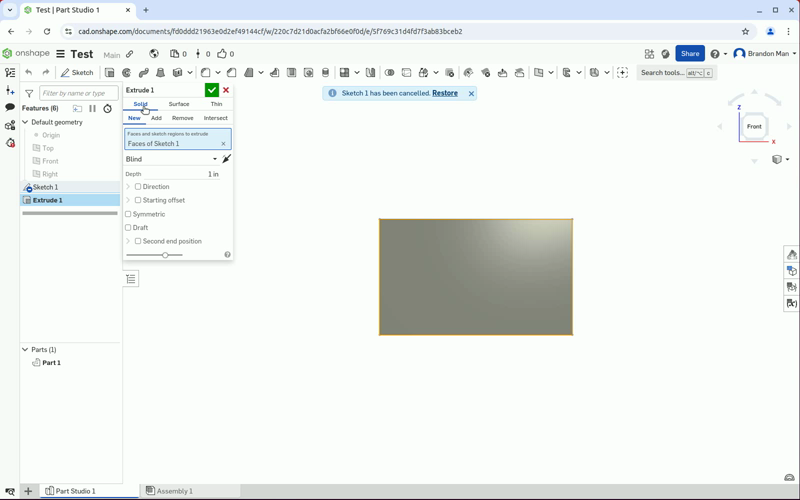
click(143, 106)
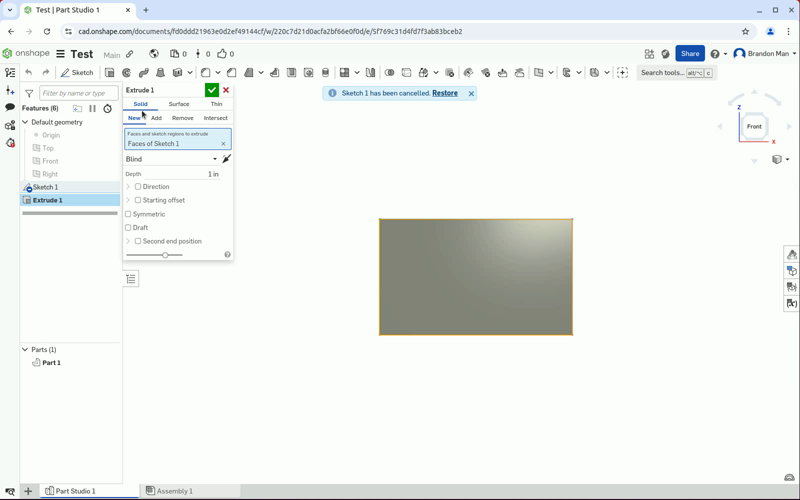
mouse_move(137, 120)
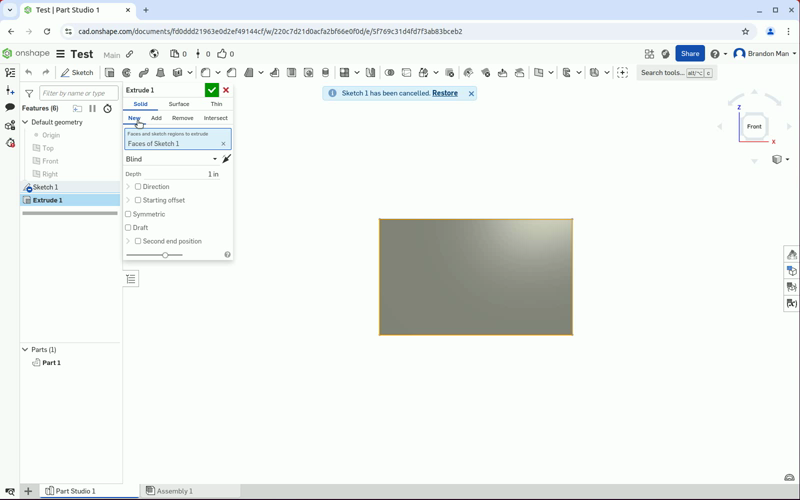
click(137, 120)
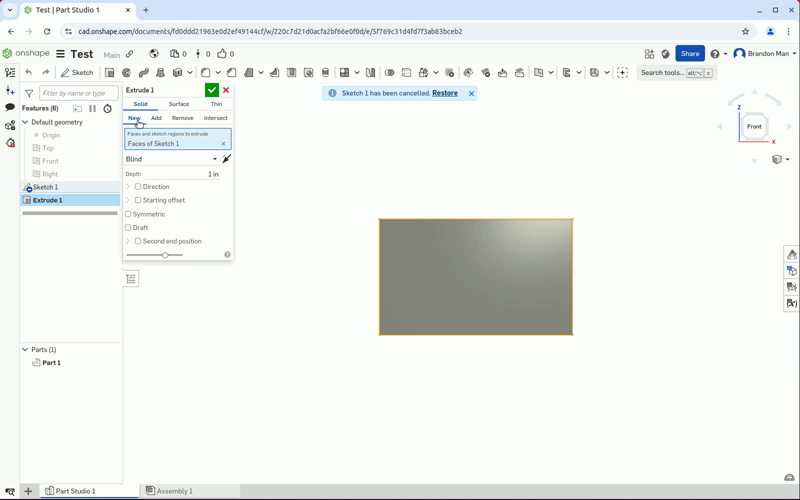
key(tab, 4)
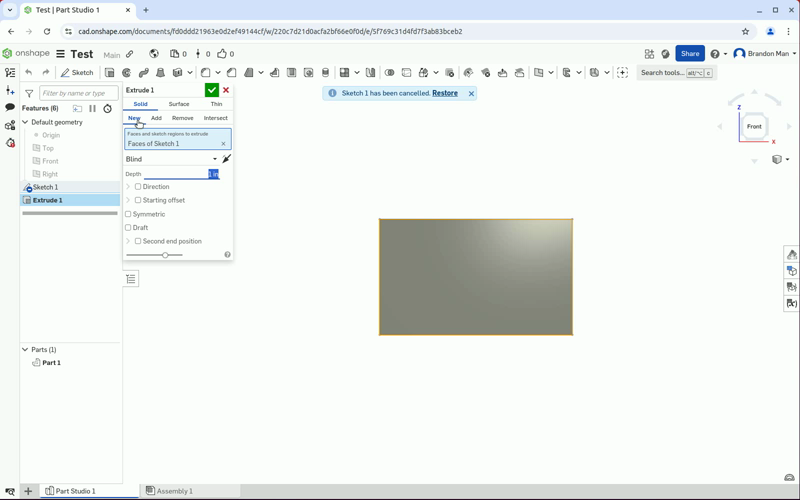
text(15.887)
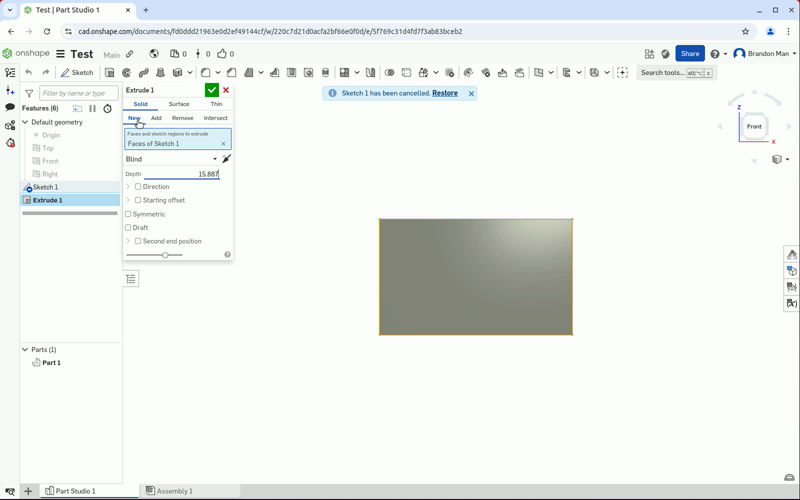
key(enter)
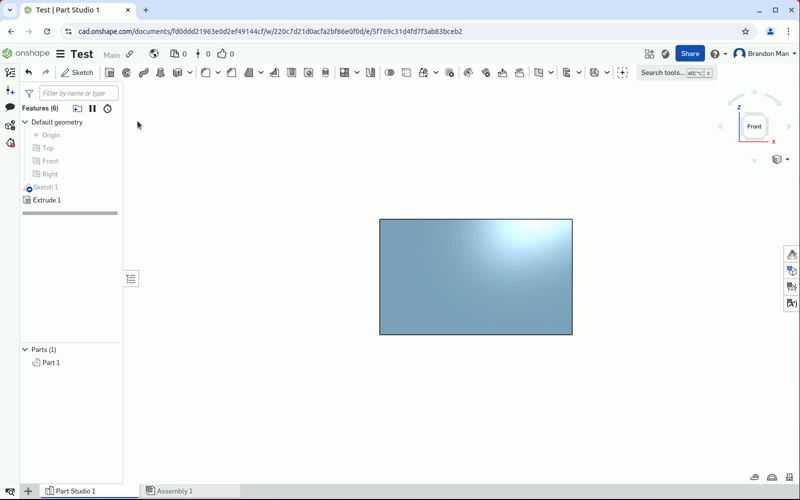
key(shift+h)
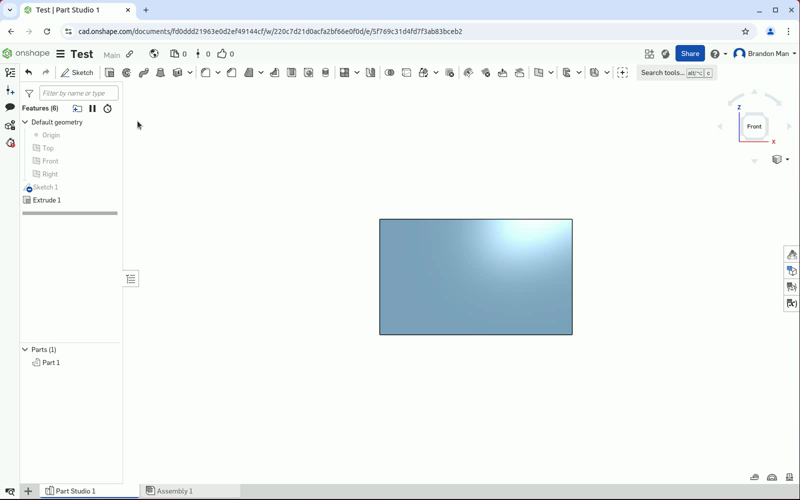
key(shift+h)
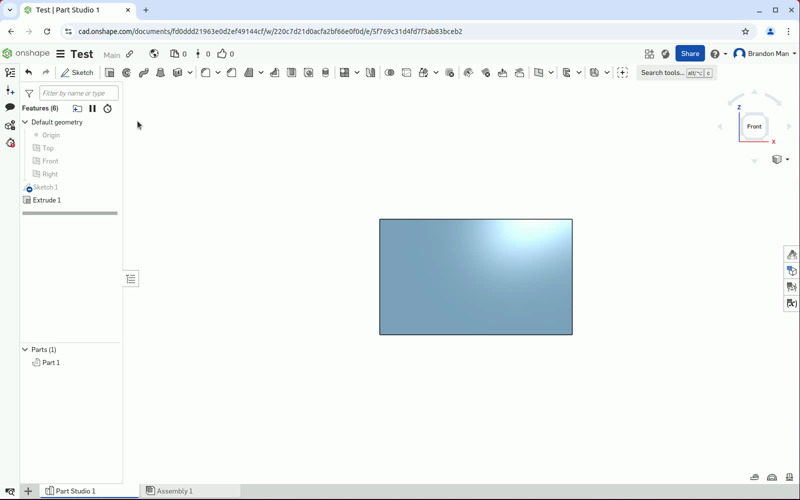
mouse_move(73, 189)
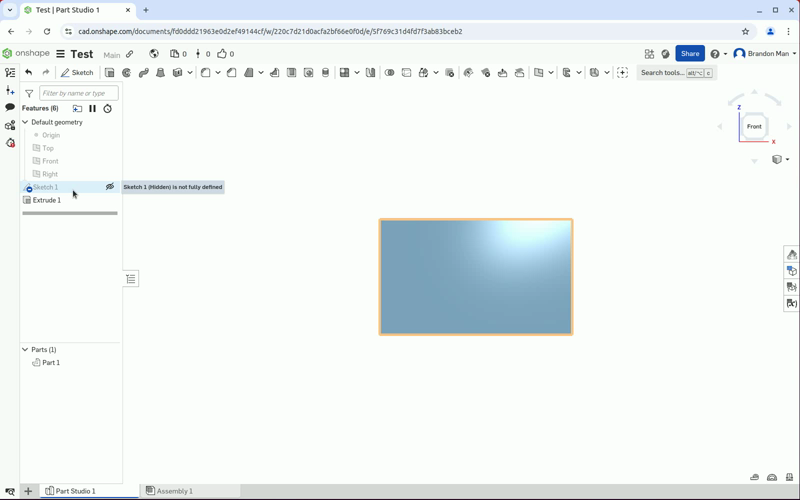
click(73, 189)
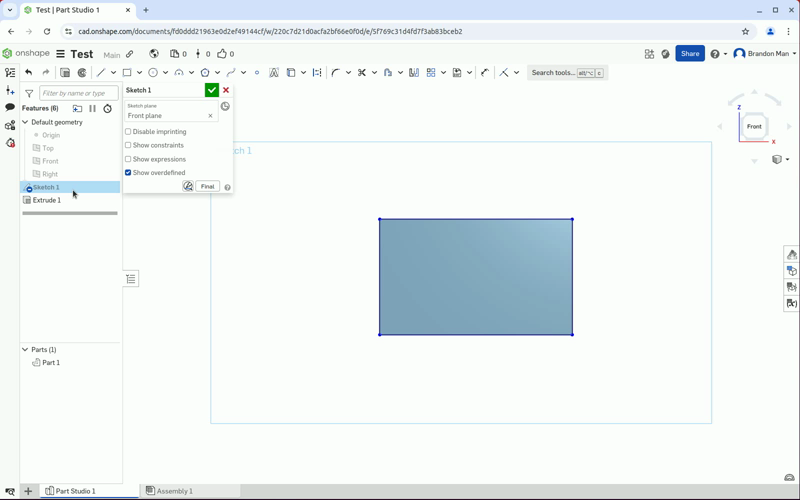
mouse_move(229, 92)
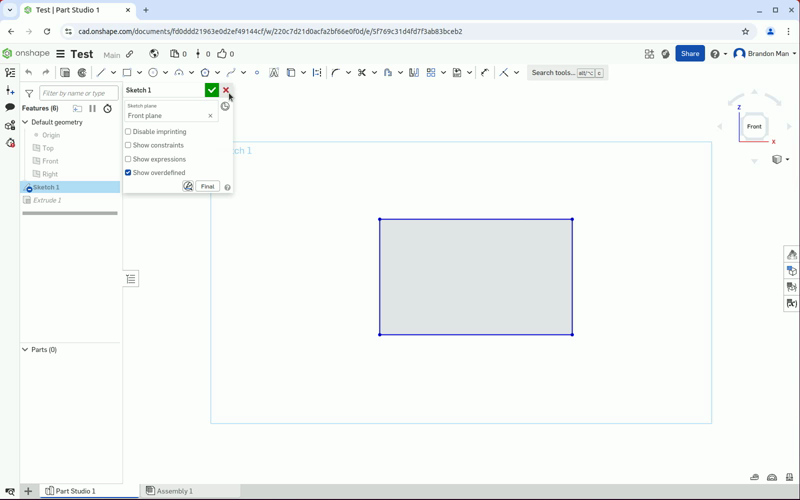
click(229, 92)
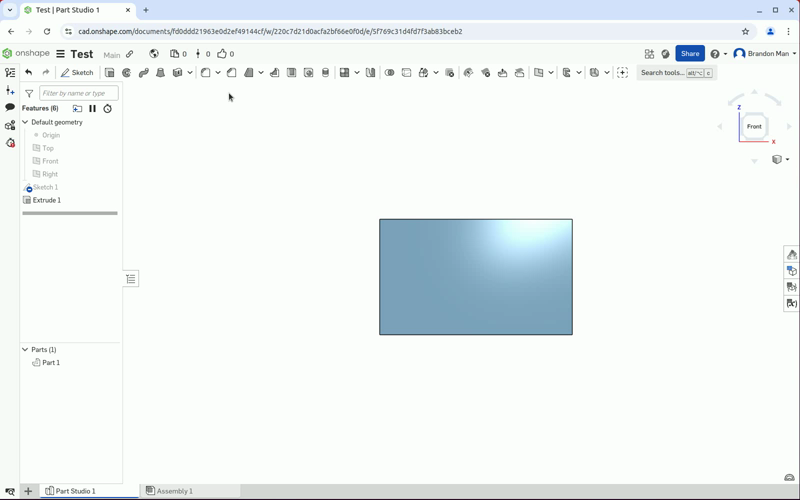
mouse_move(541, 75)
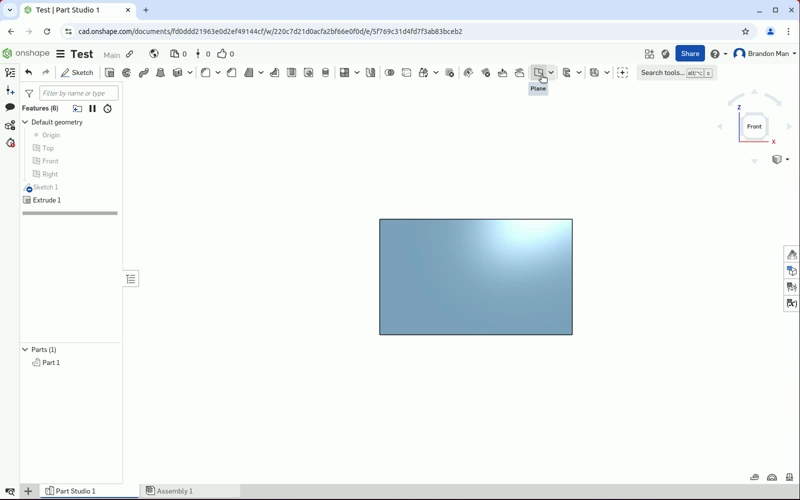
click(541, 75)
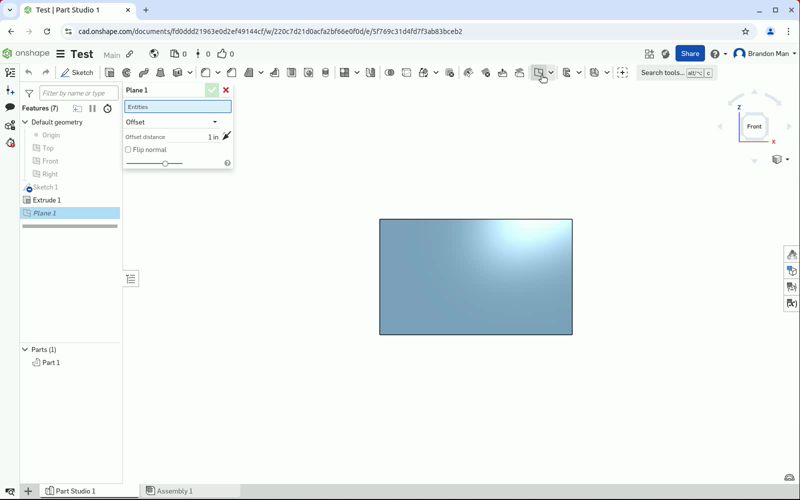
mouse_move(73, 163)
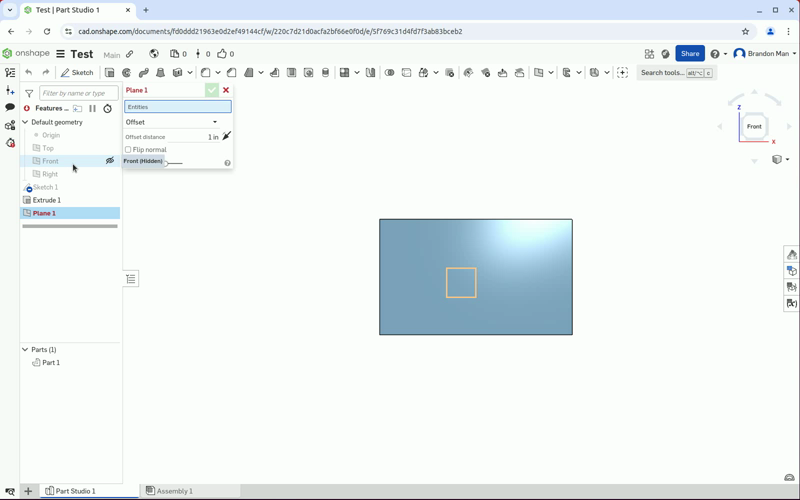
click(73, 163)
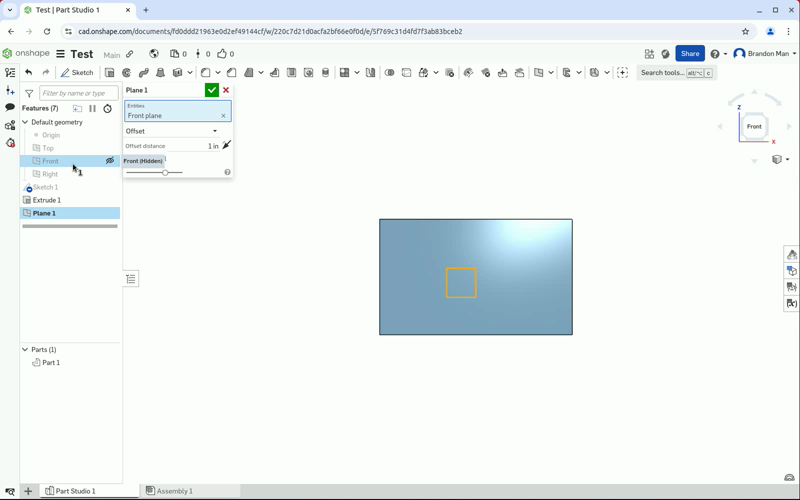
key(tab, 2)
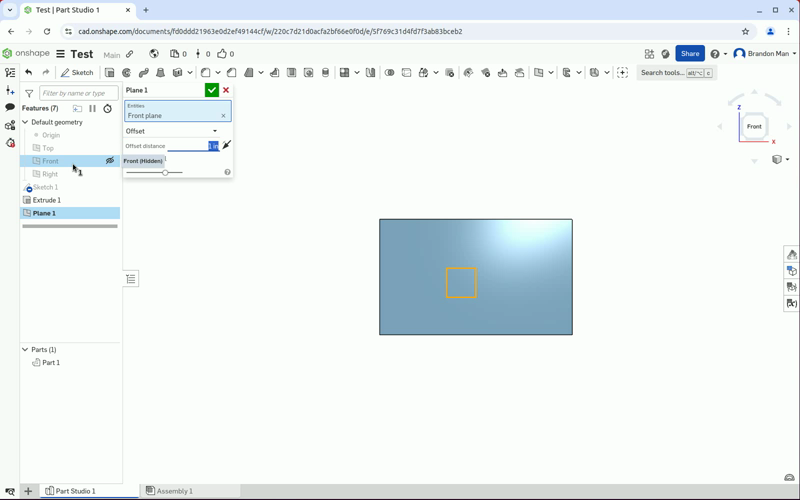
text(15.898)
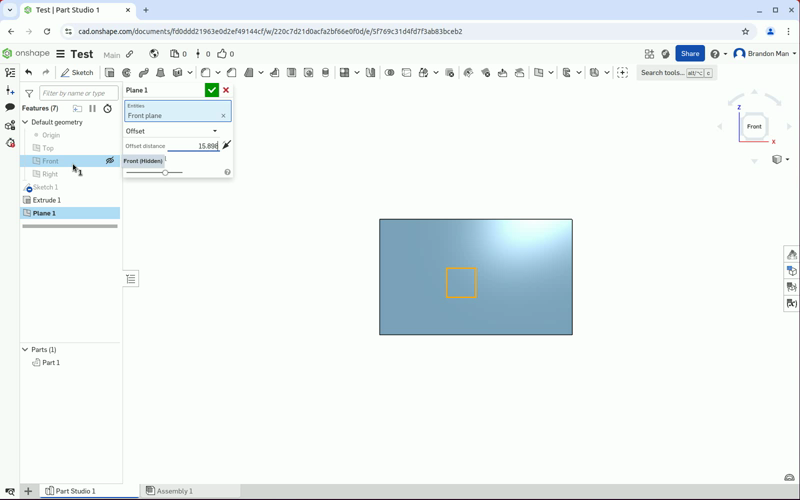
key(enter, 2)
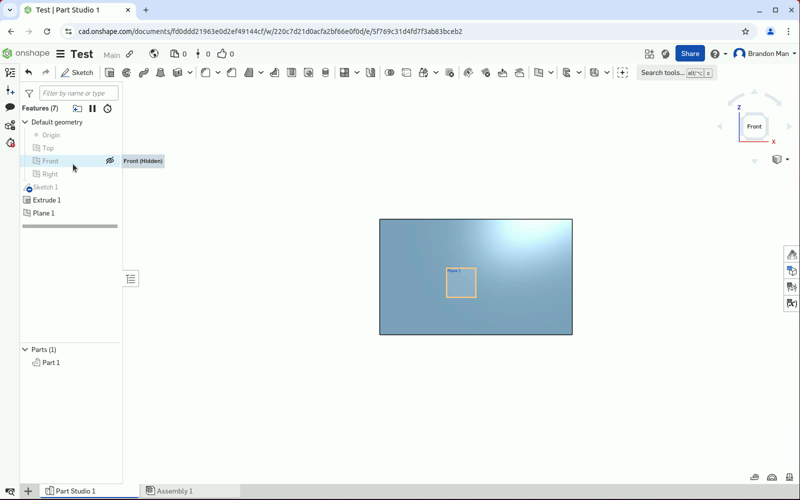
key(shift+s)
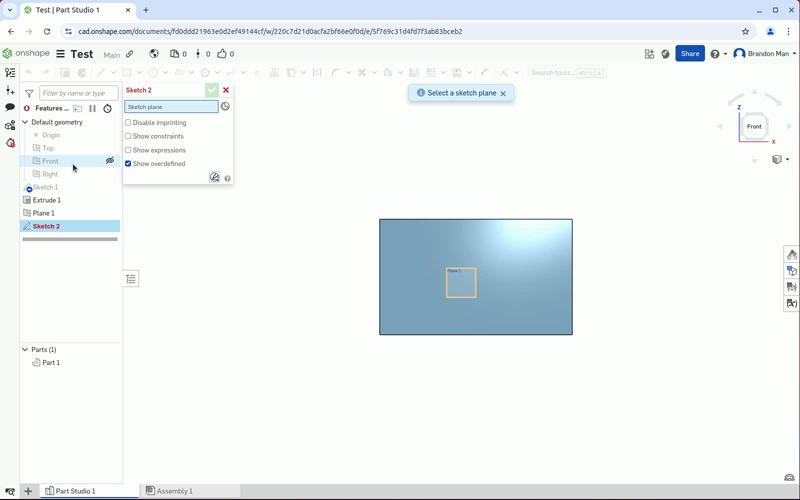
mouse_move(73, 215)
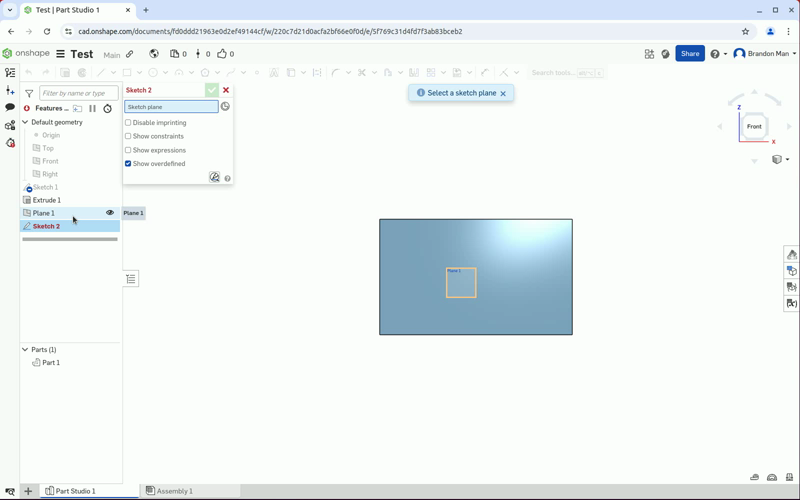
click(73, 215)
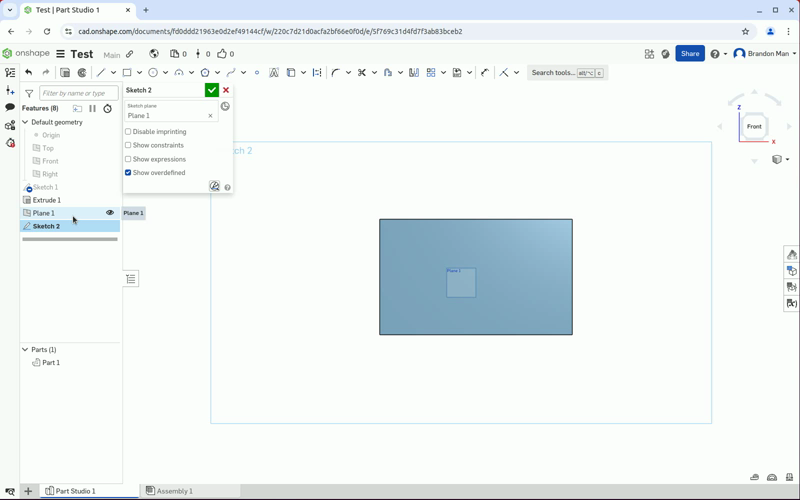
mouse_move(73, 352)
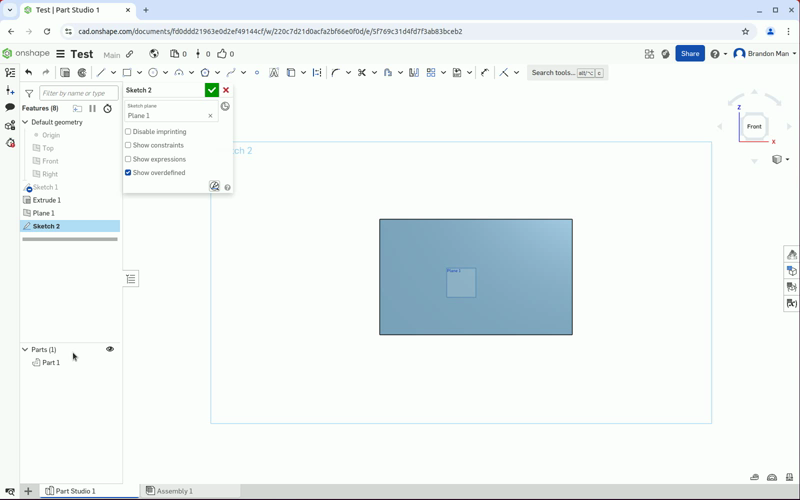
key(y)
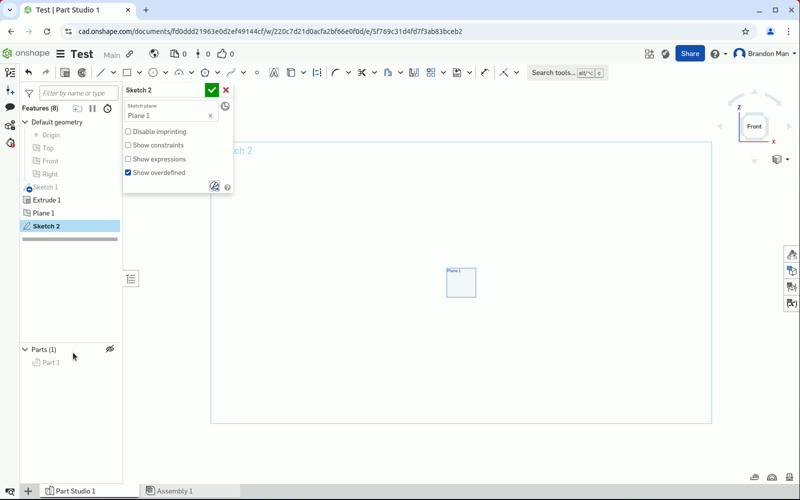
key(l)
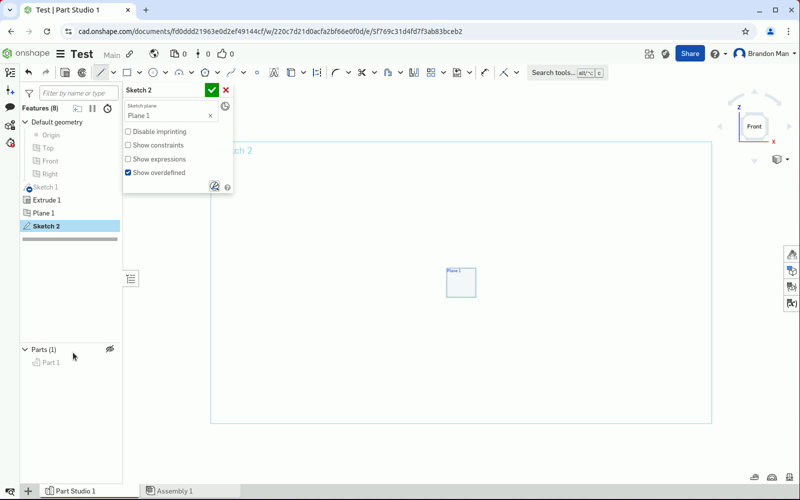
key_down(shift)
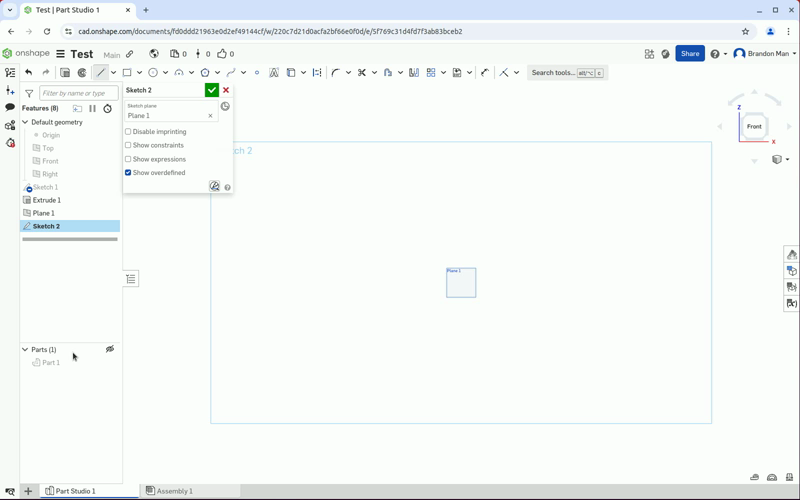
mouse_move(514, 275)
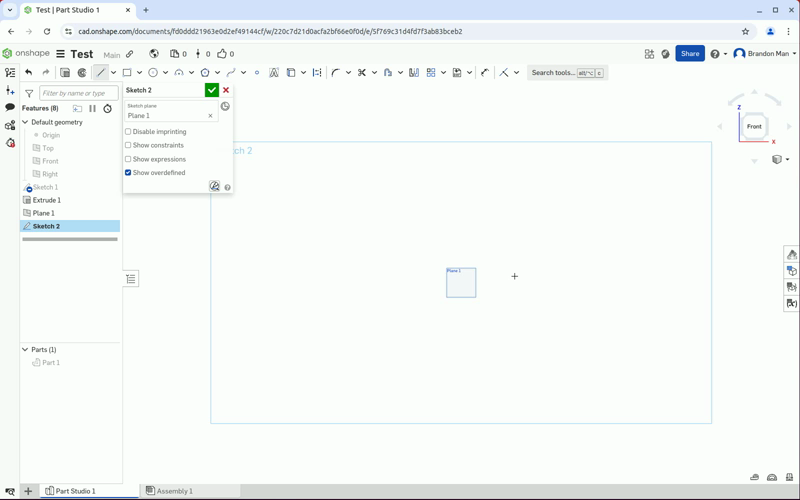
click(514, 275)
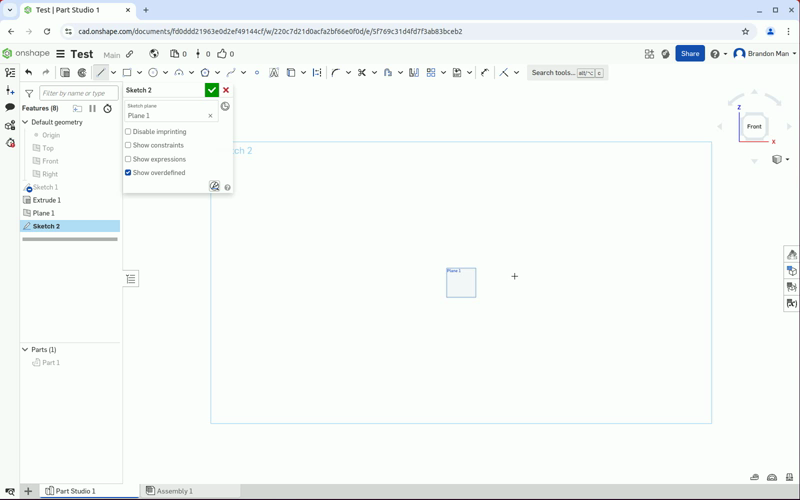
key_up(shift)
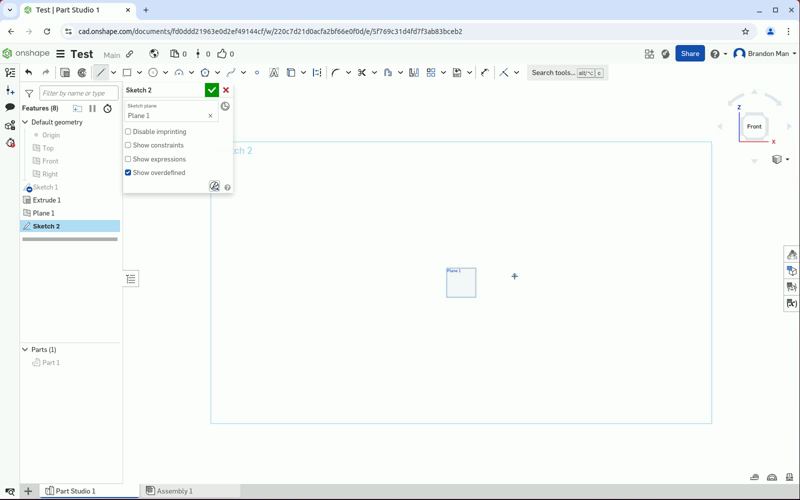
key_down(shift)
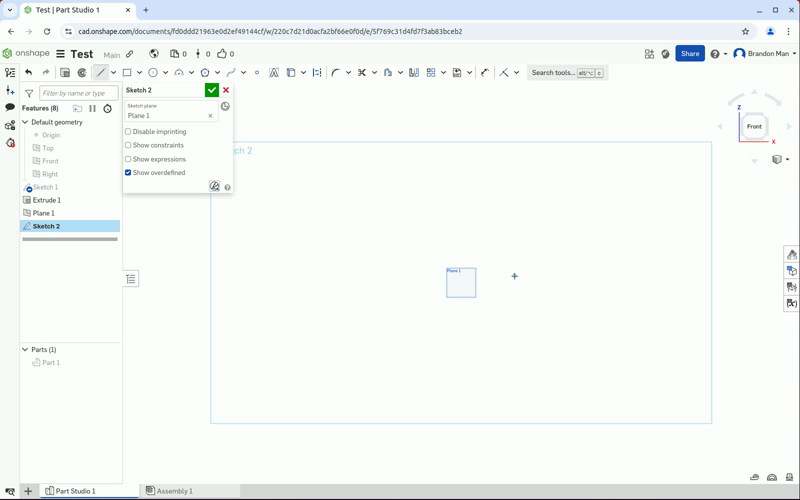
mouse_move(544, 275)
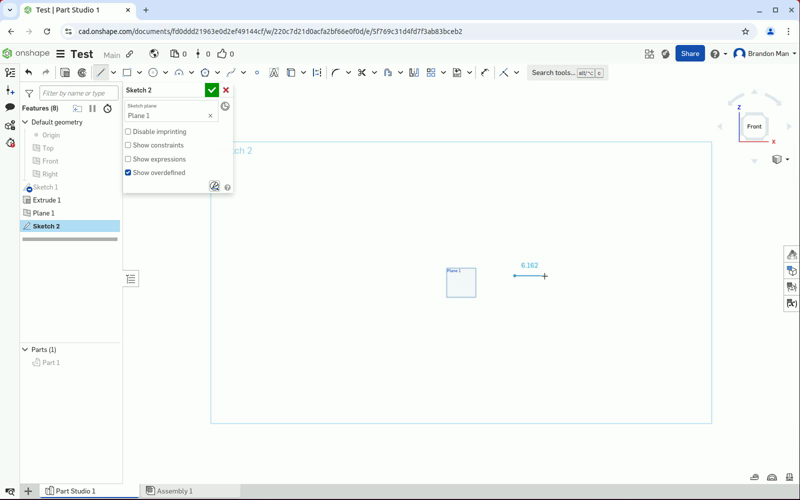
mouse_move(573, 276)
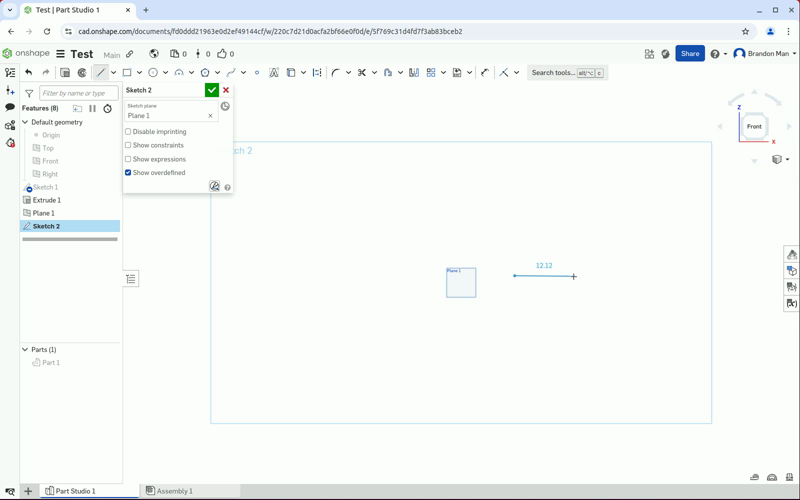
click(573, 276)
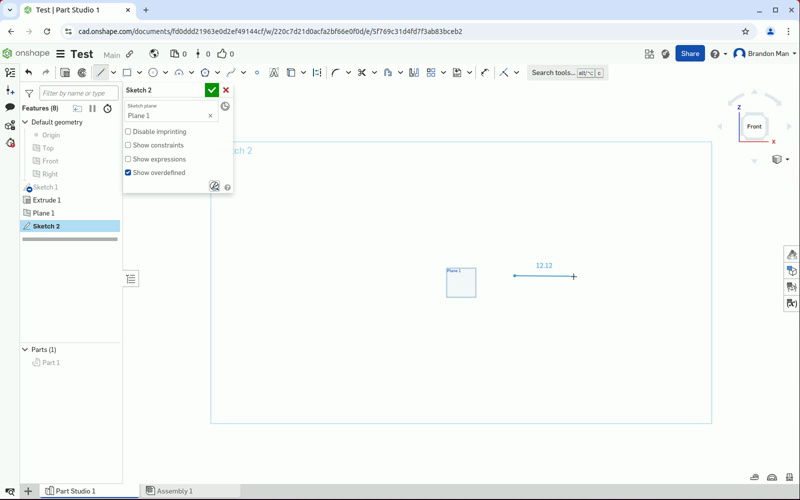
key_up(shift)
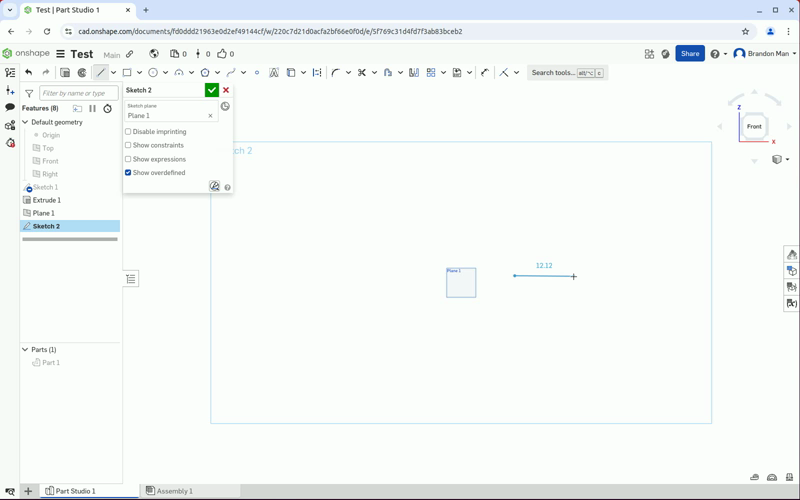
key_down(shift)
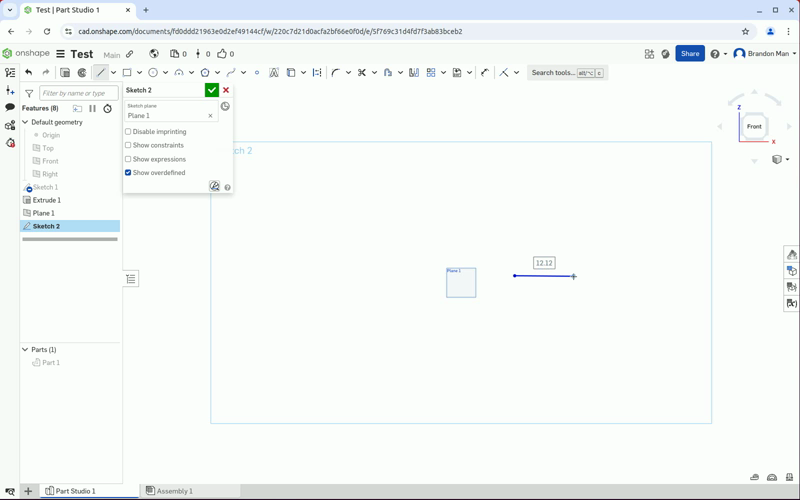
mouse_move(589, 276)
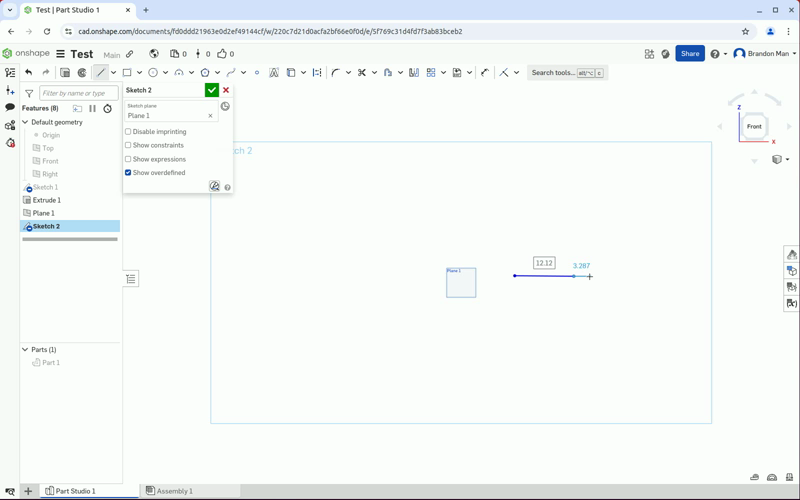
mouse_move(573, 216)
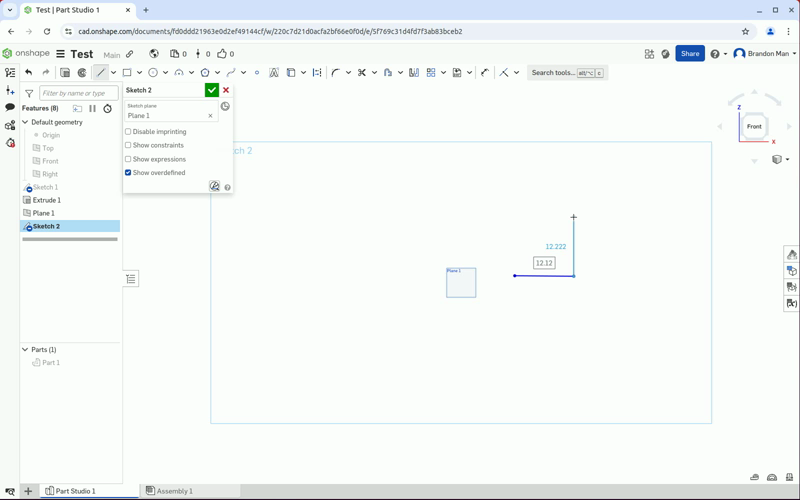
click(573, 216)
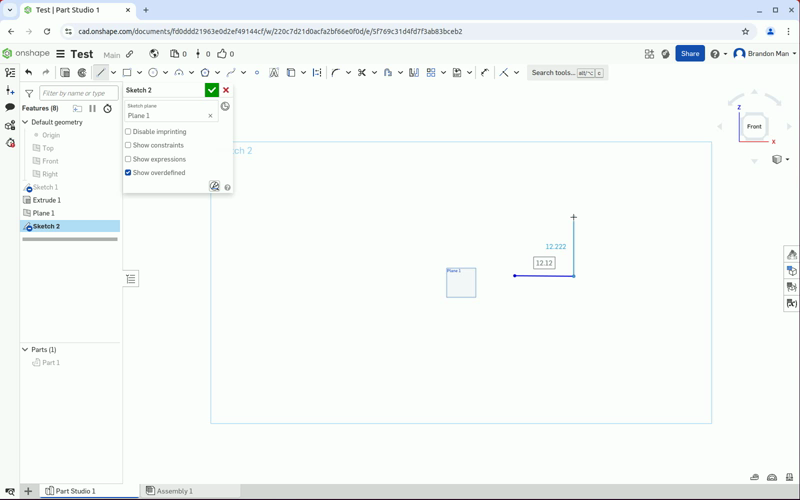
key_up(shift)
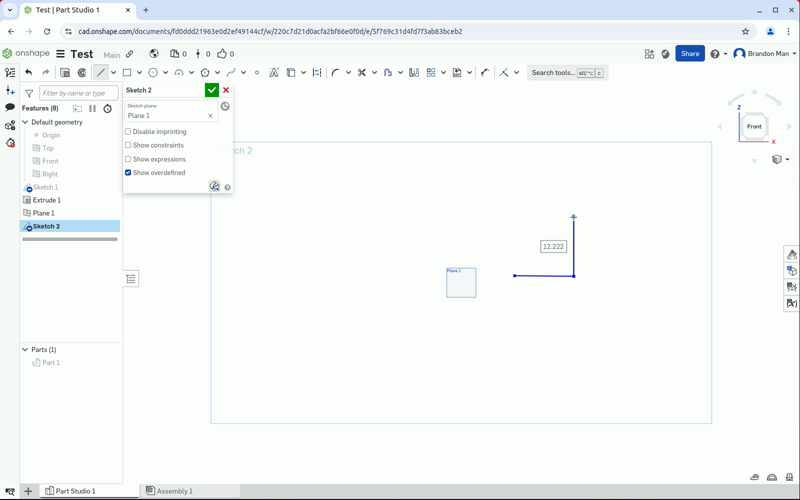
key_down(shift)
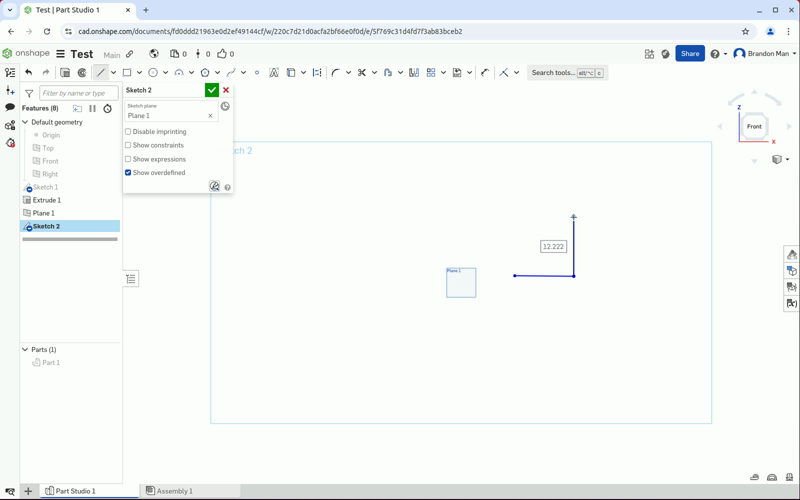
mouse_move(589, 216)
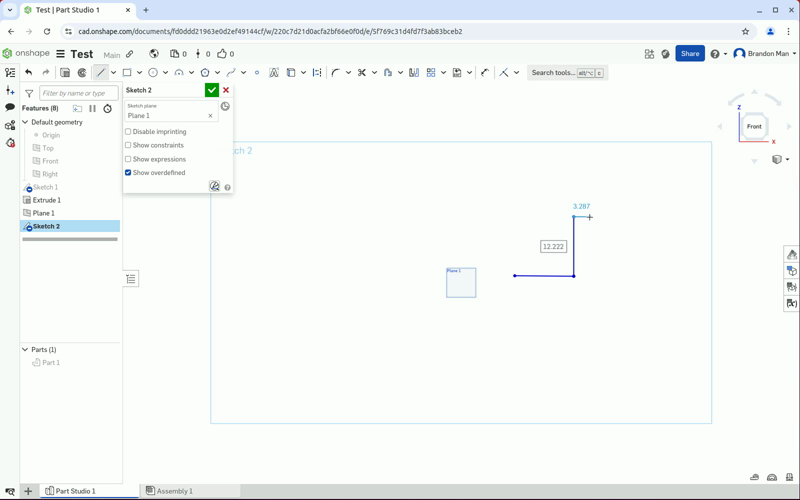
mouse_move(514, 216)
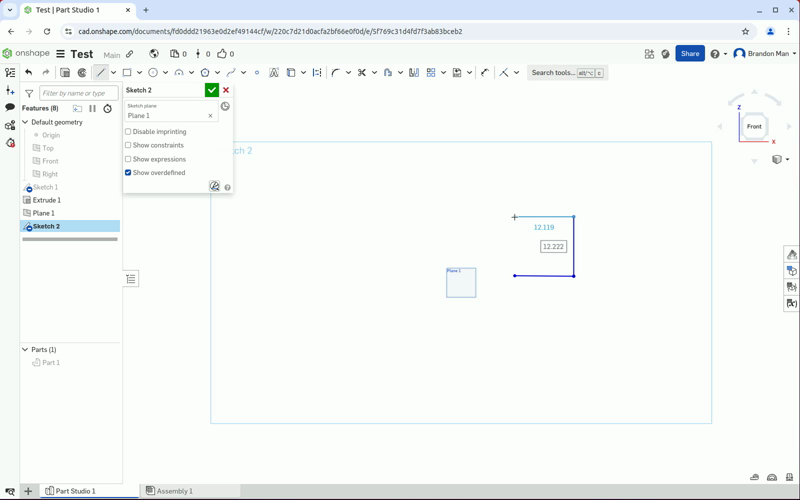
click(514, 216)
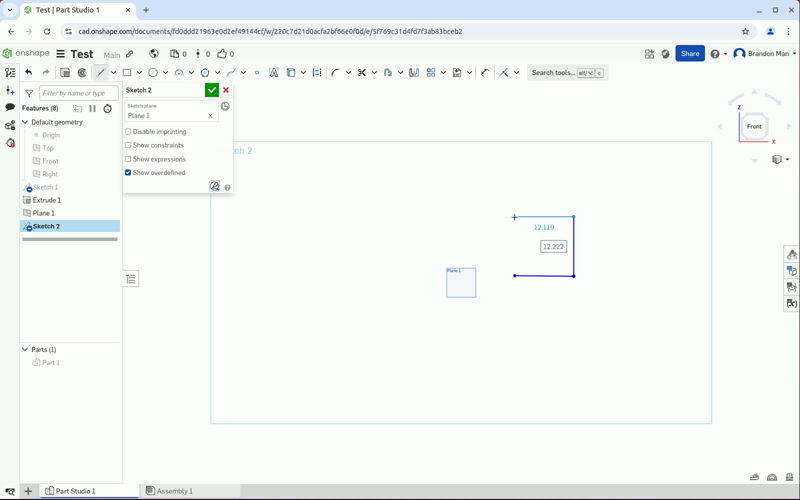
key_up(shift)
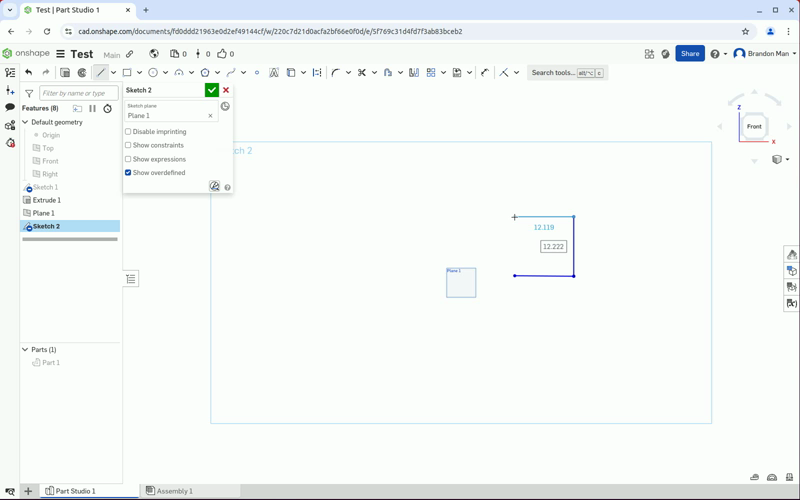
mouse_move(544, 216)
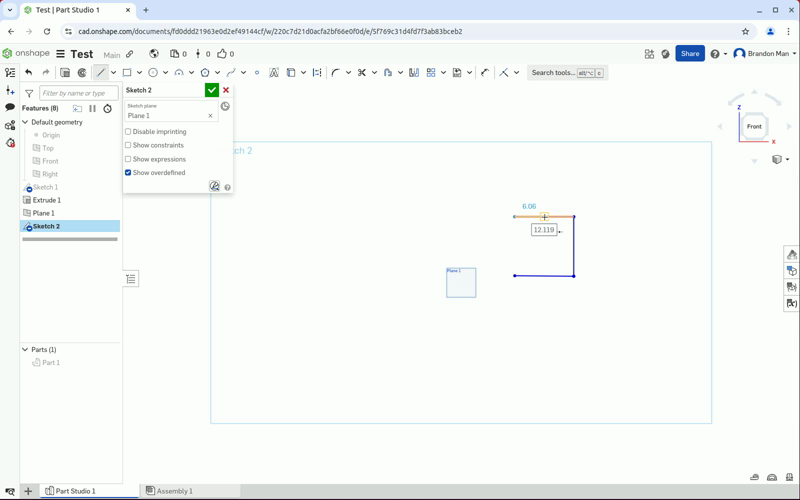
key_down(shift)
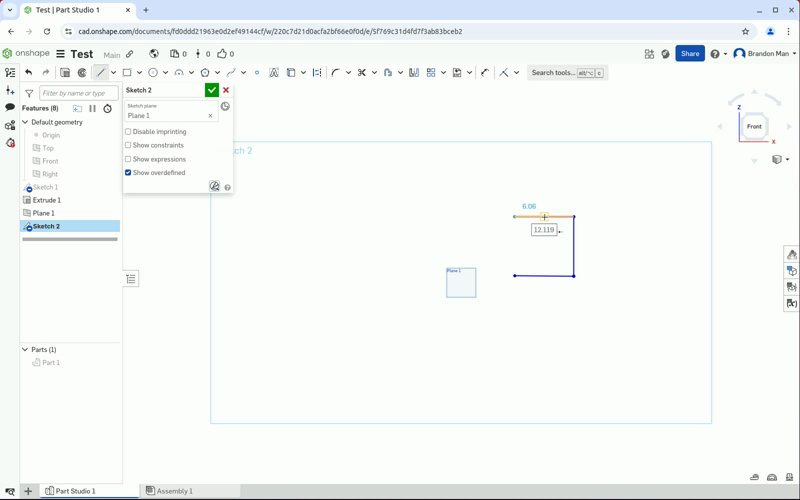
mouse_move(514, 275)
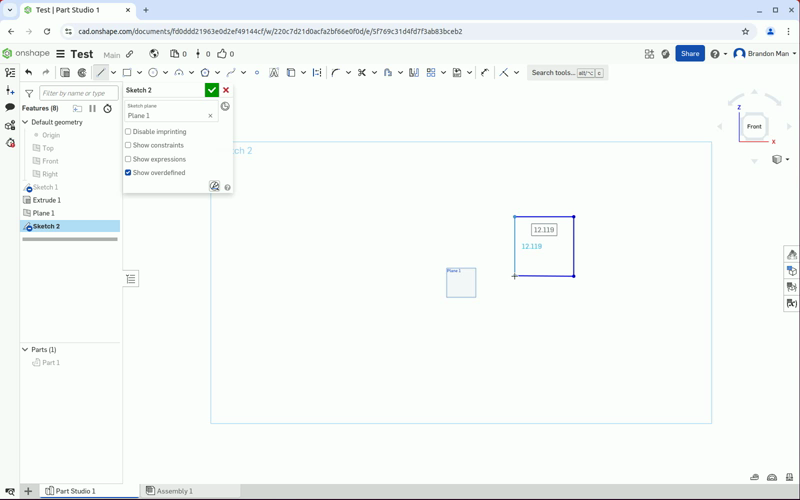
key_up(shift)
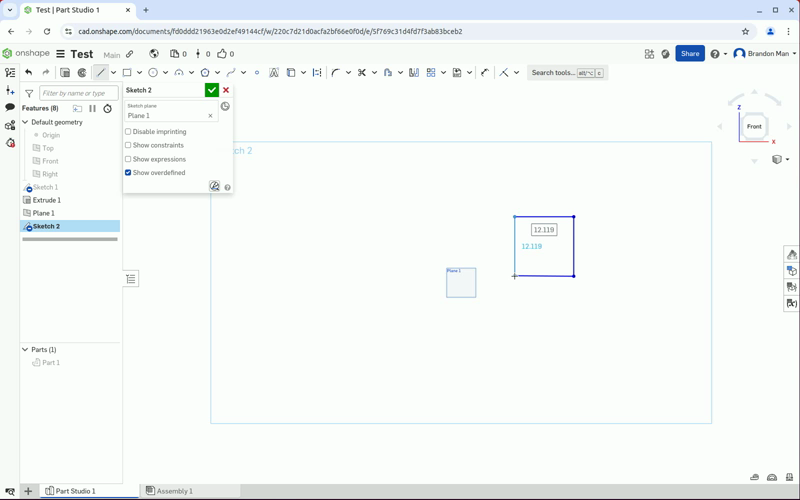
click(514, 275)
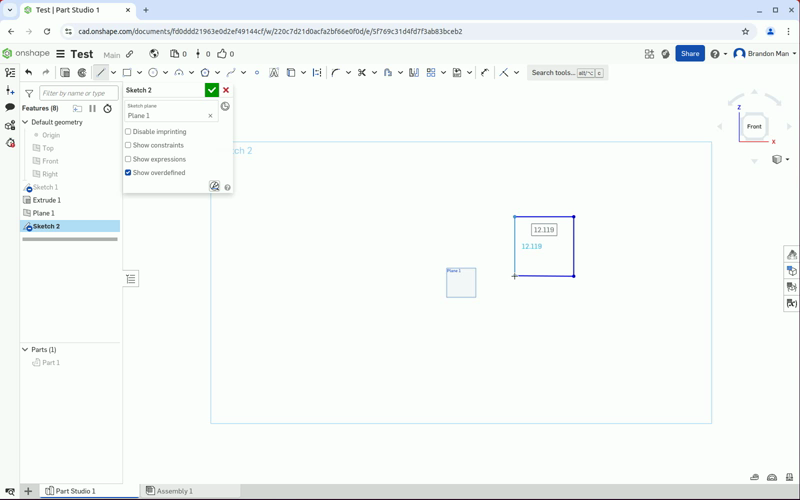
key(esc)
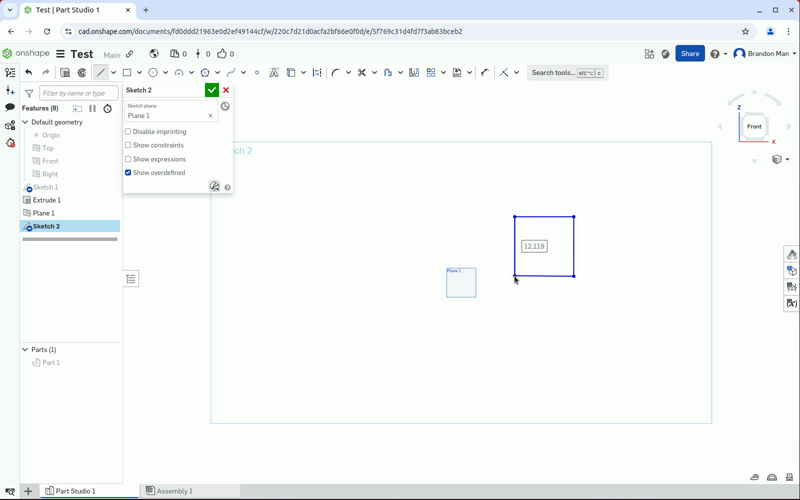
mouse_move(556, 236)
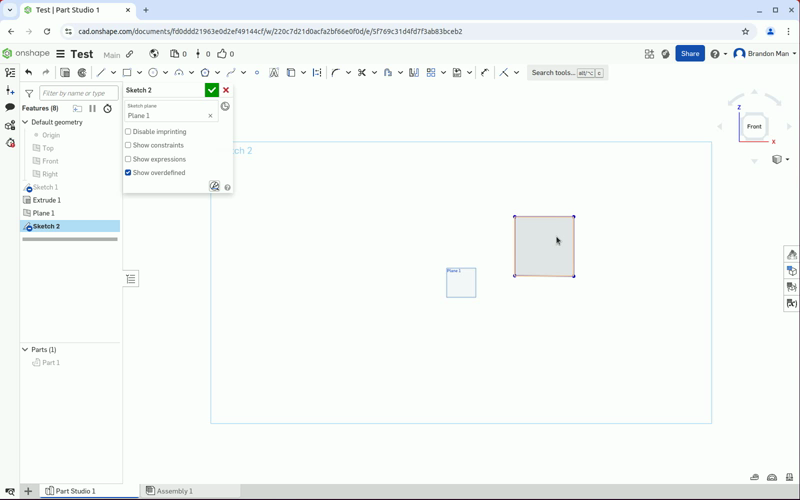
click(556, 236)
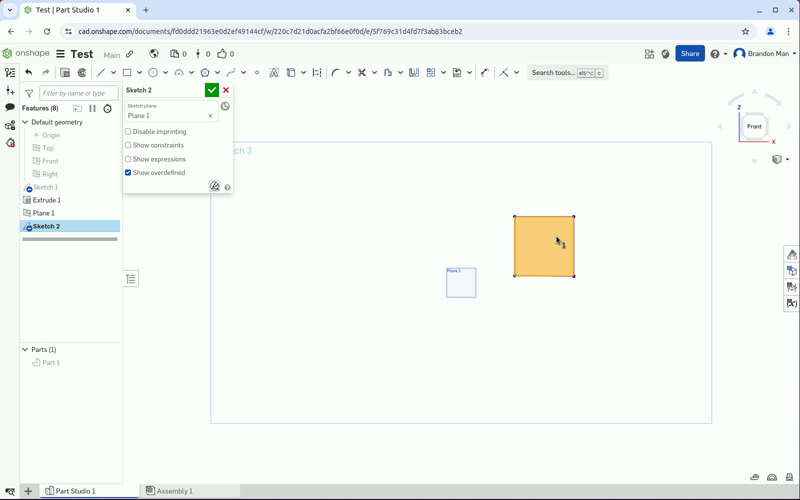
mouse_move(73, 352)
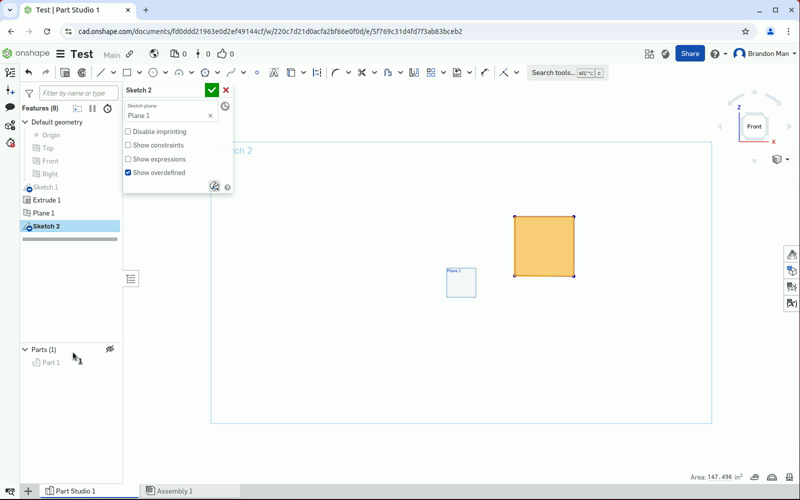
key(shift+y)
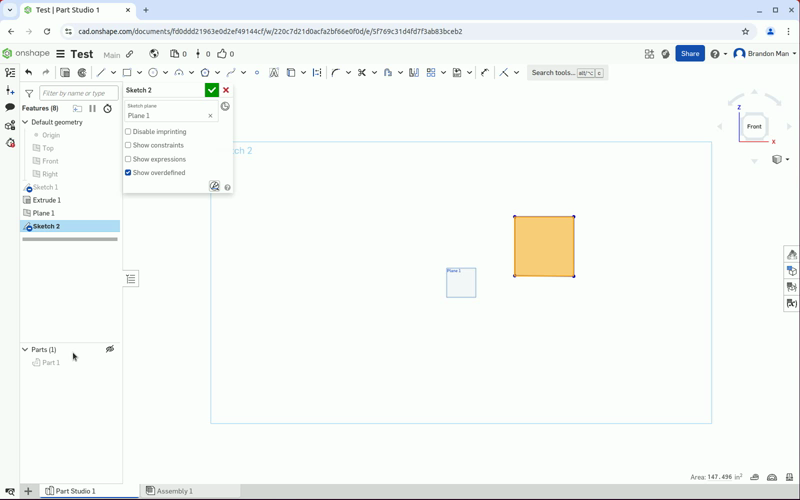
key(shift+e)
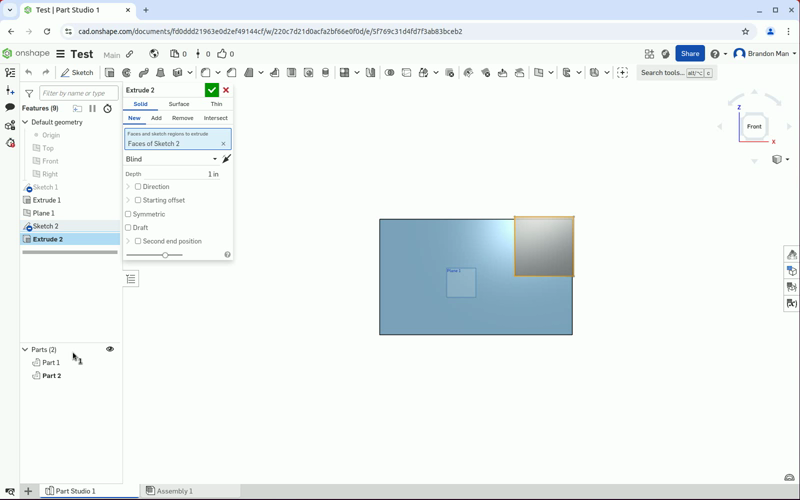
mouse_move(143, 106)
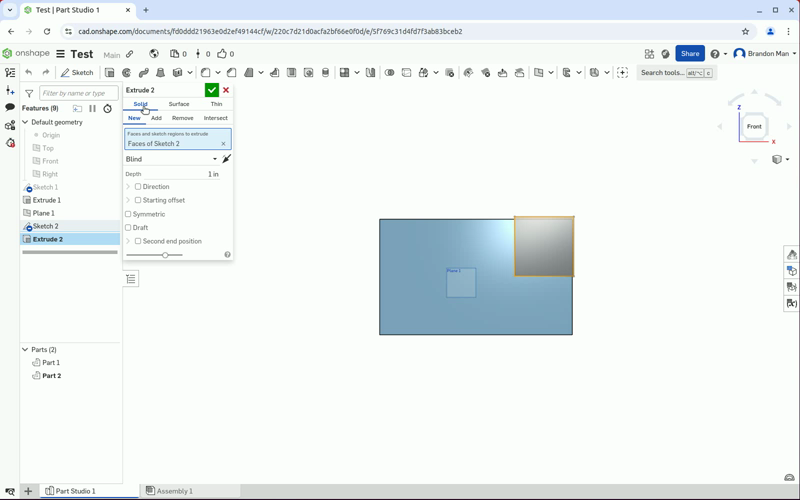
click(143, 106)
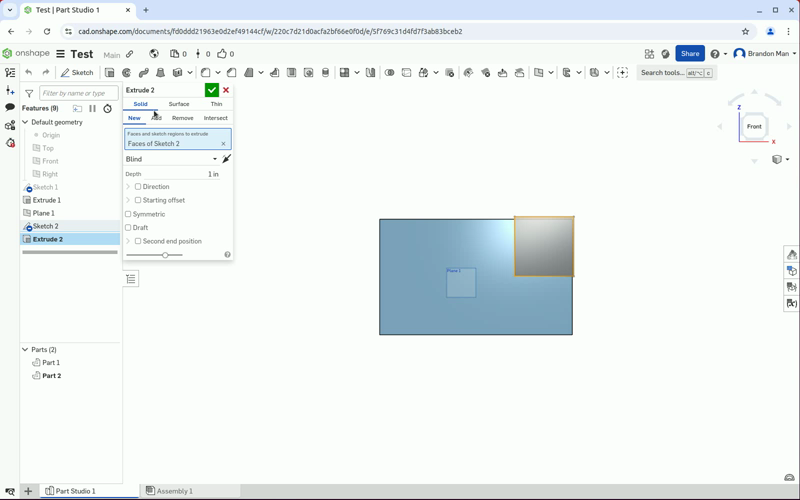
mouse_move(186, 120)
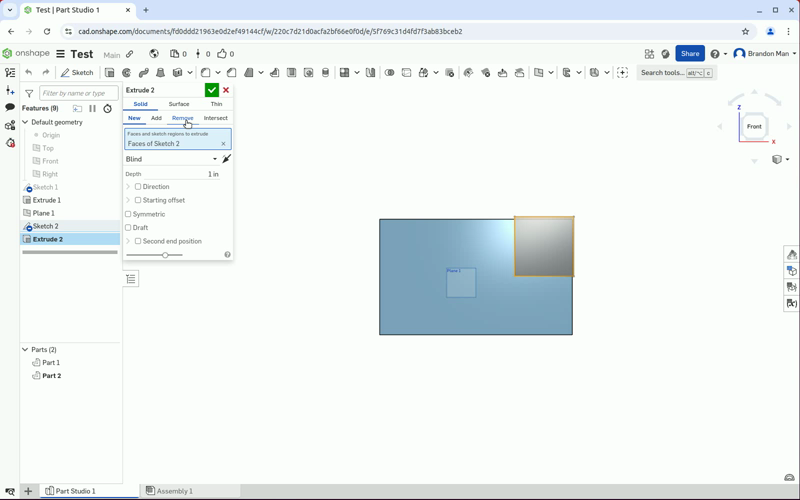
click(186, 120)
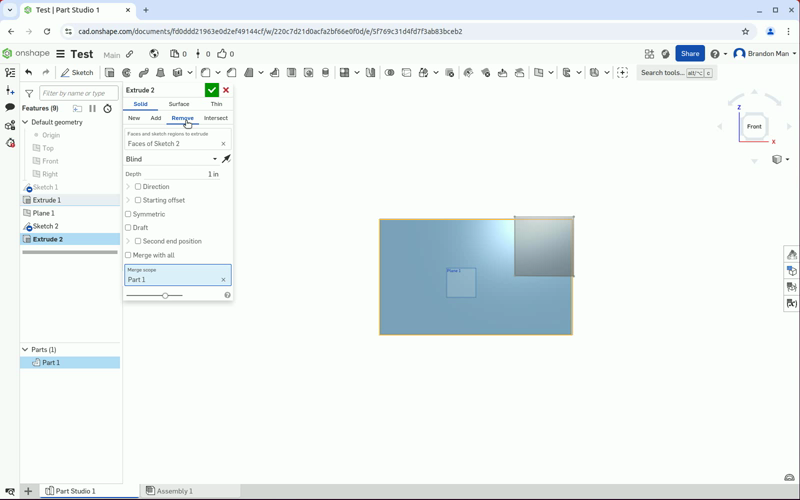
key(tab, 4)
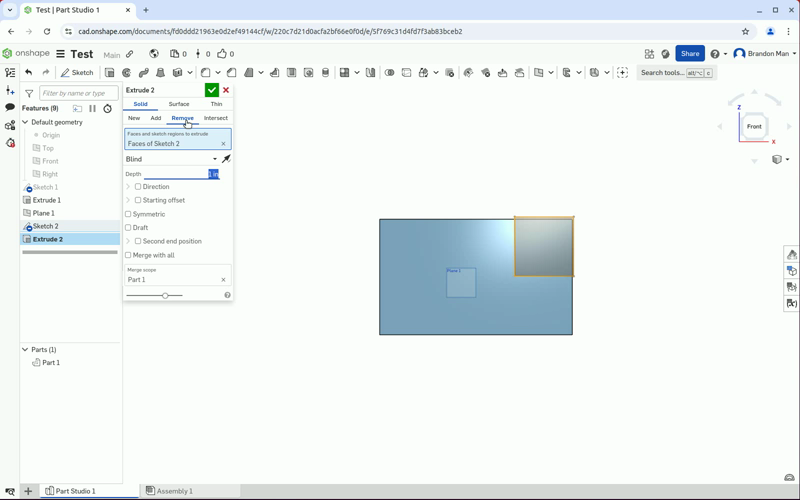
text(15.887)
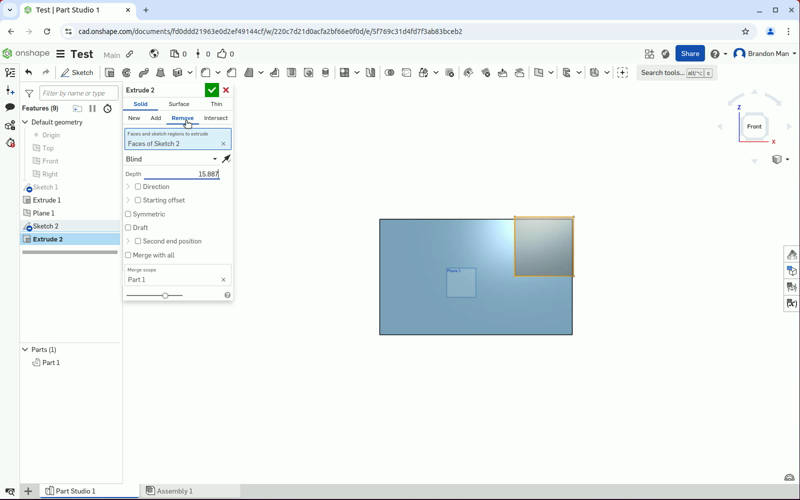
key(tab, 6)
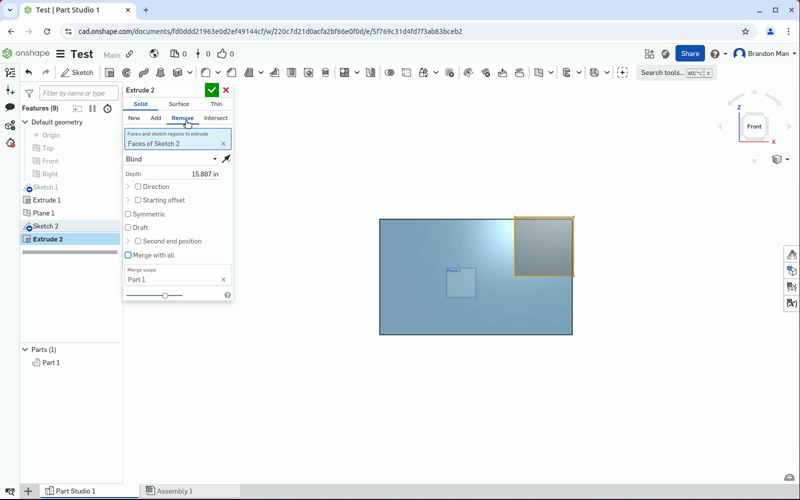
key(space)
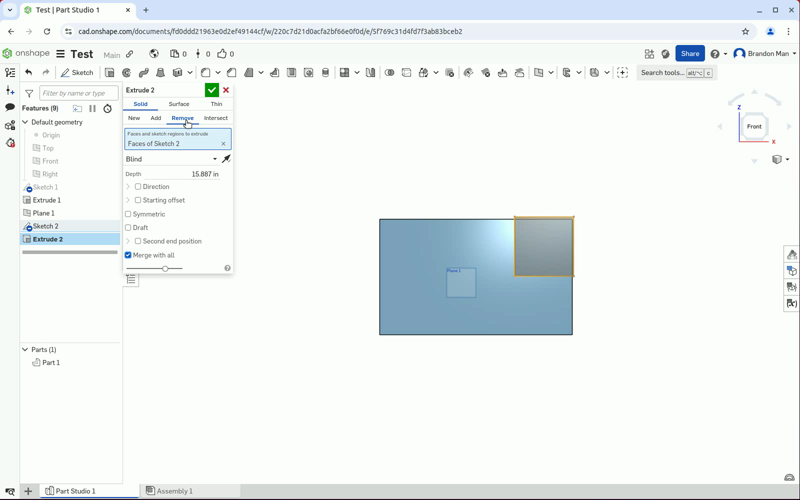
key(enter)
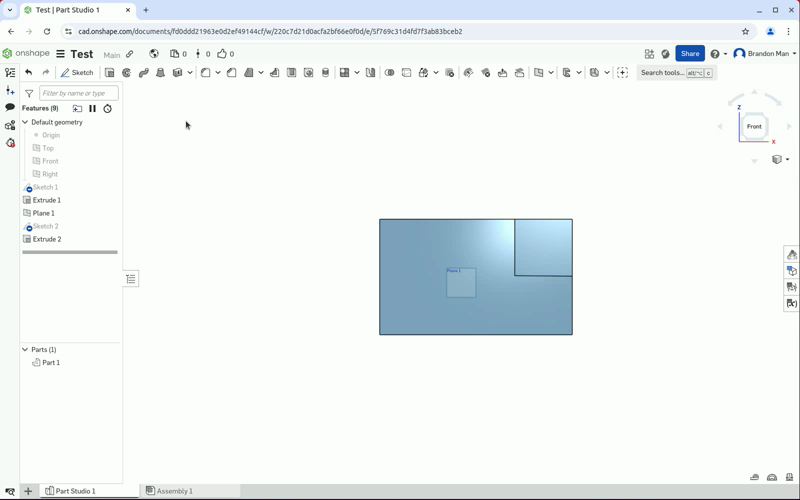
key(shift+h)
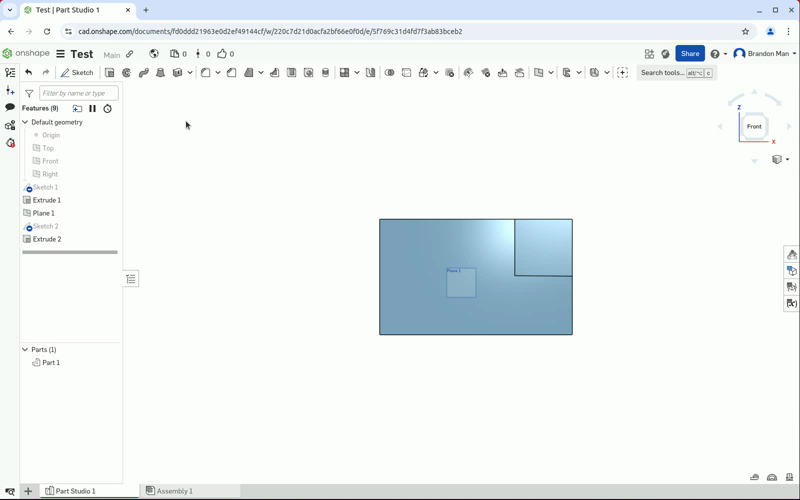
key(shift+h)
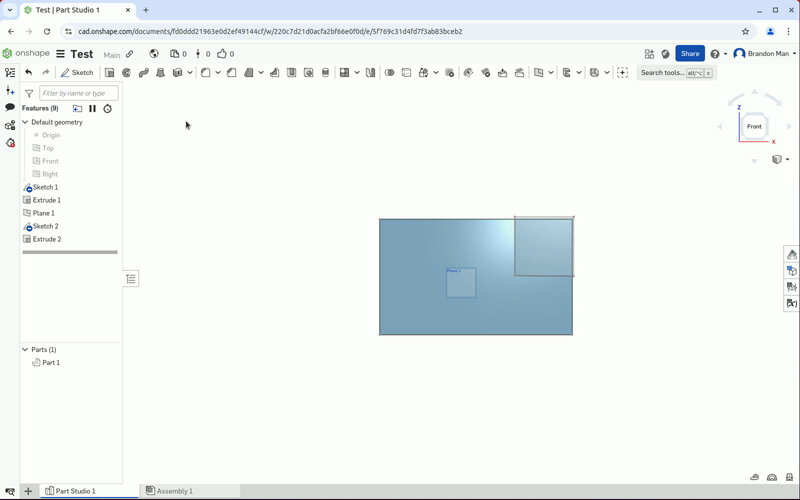
key(shift+7)
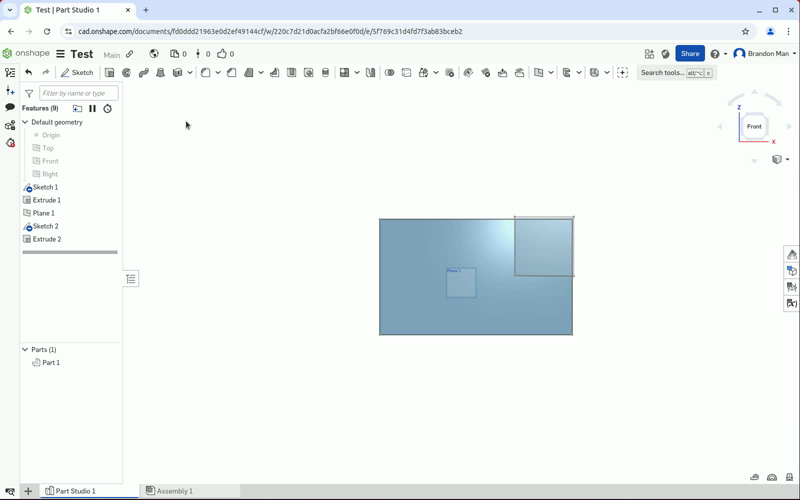
key(left, 2)
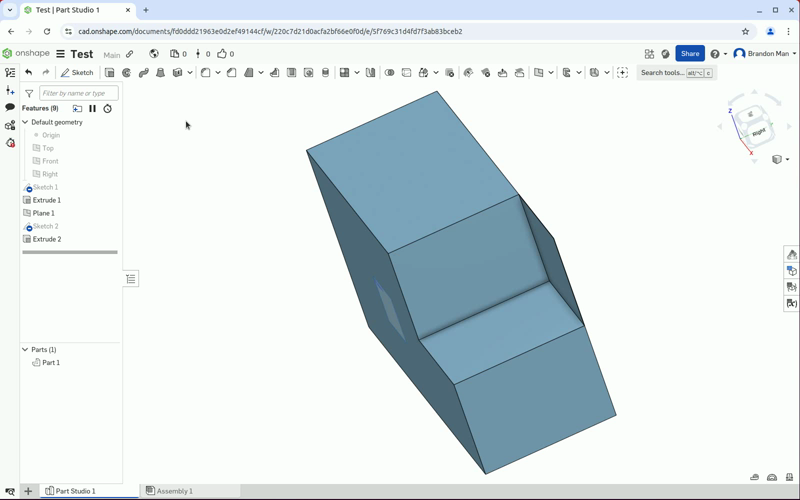
key(down, 2)
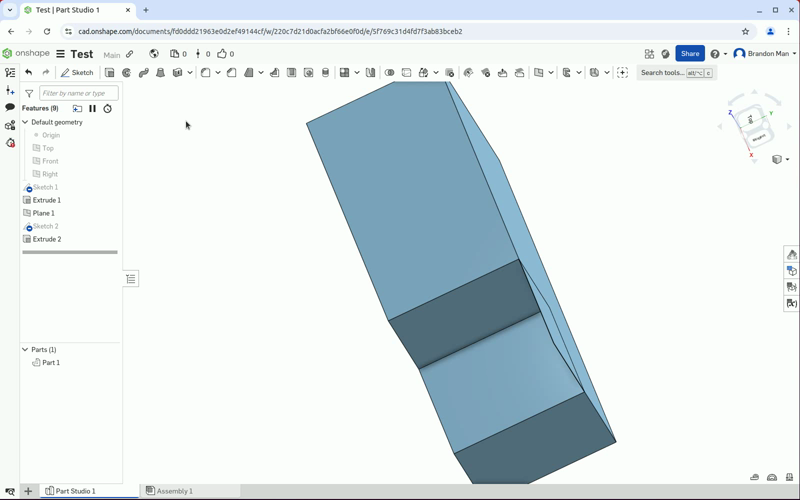
key(up, 2)
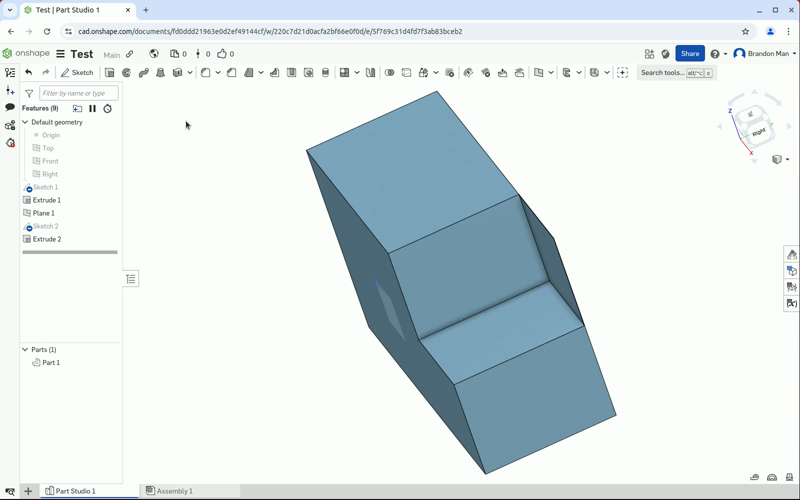
key(right, 2)
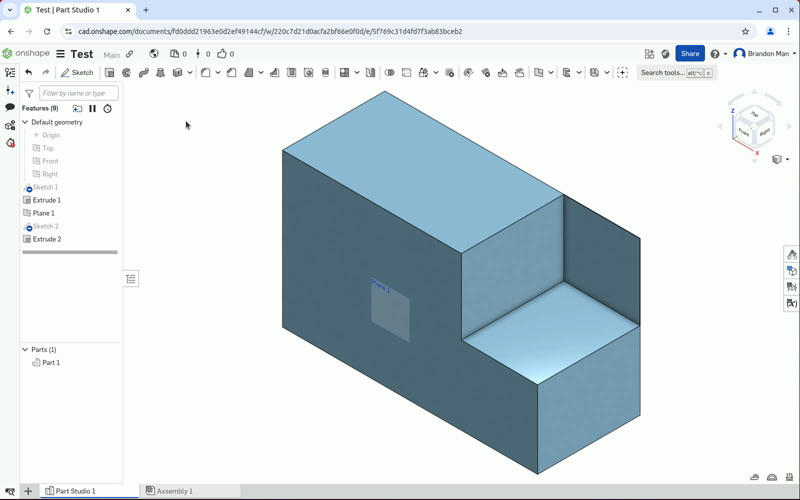
mouse_move(73, 189)
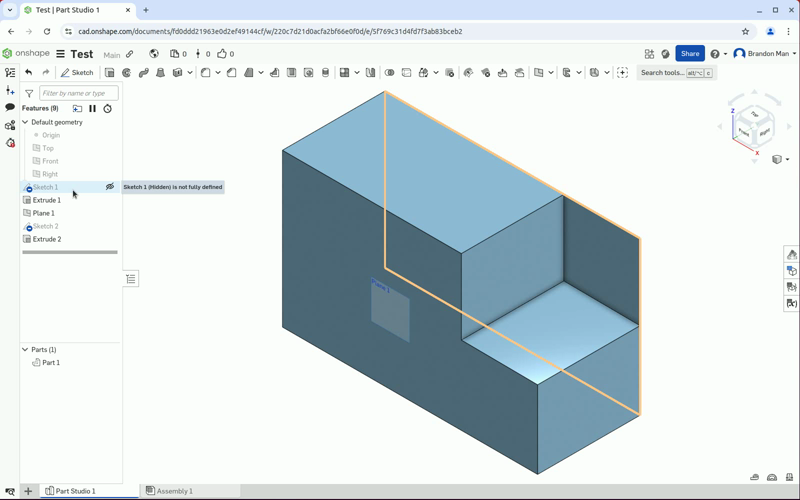
click(73, 189)